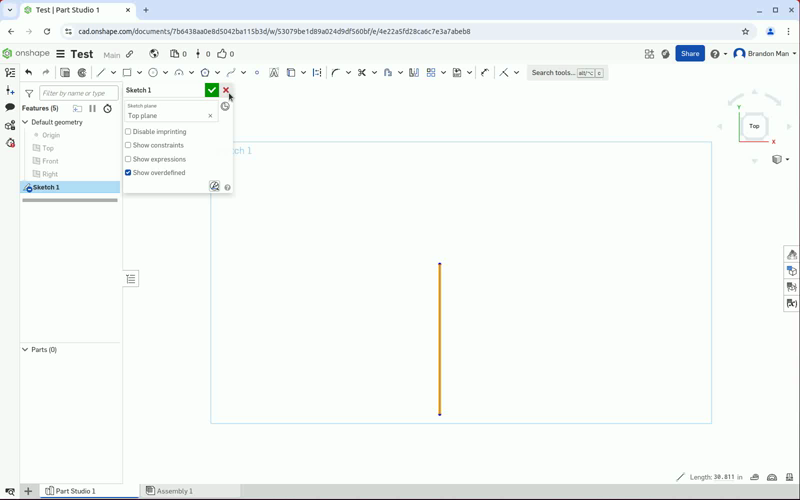
key(shift+h)
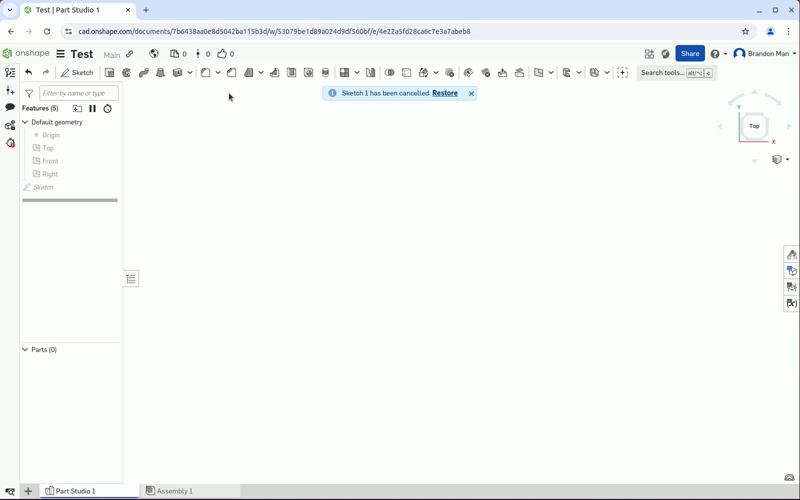
mouse_move(73, 352)
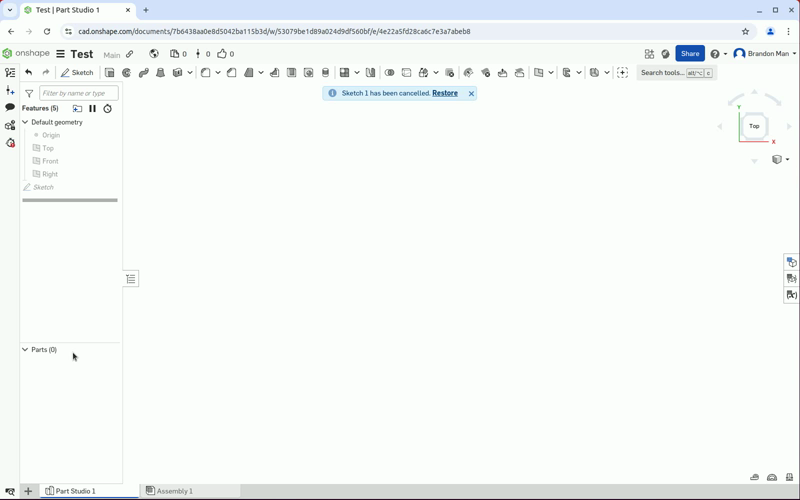
key(y)
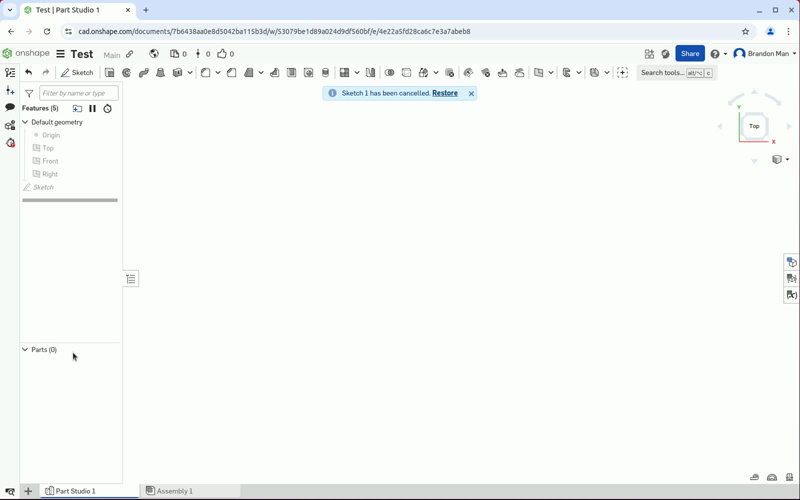
key(shift+p)
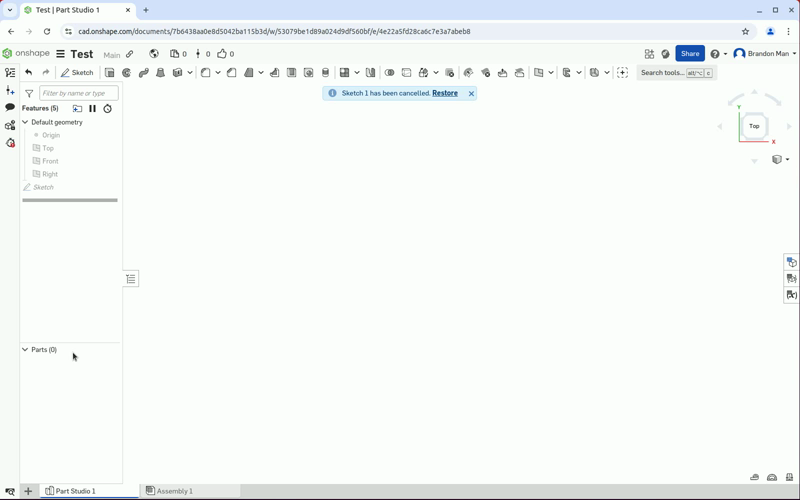
key(space)
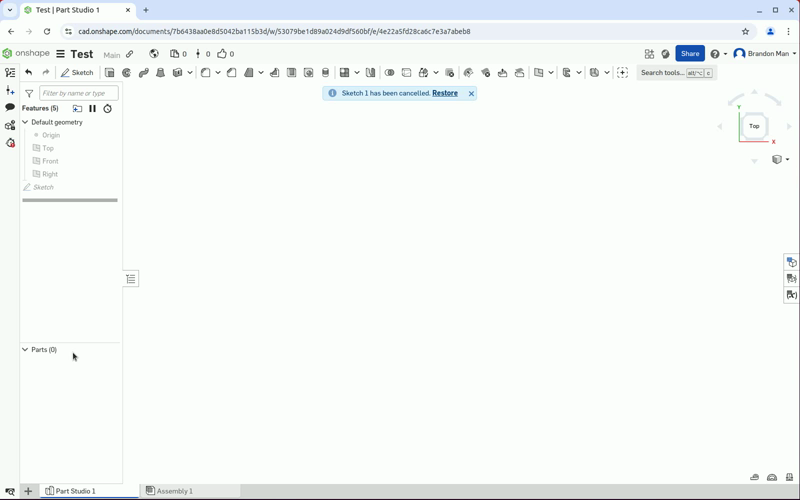
key_down(shift)
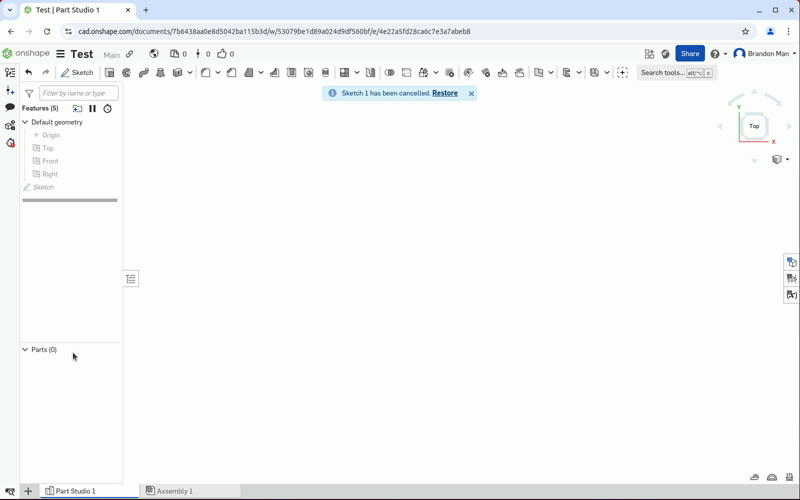
key(up)
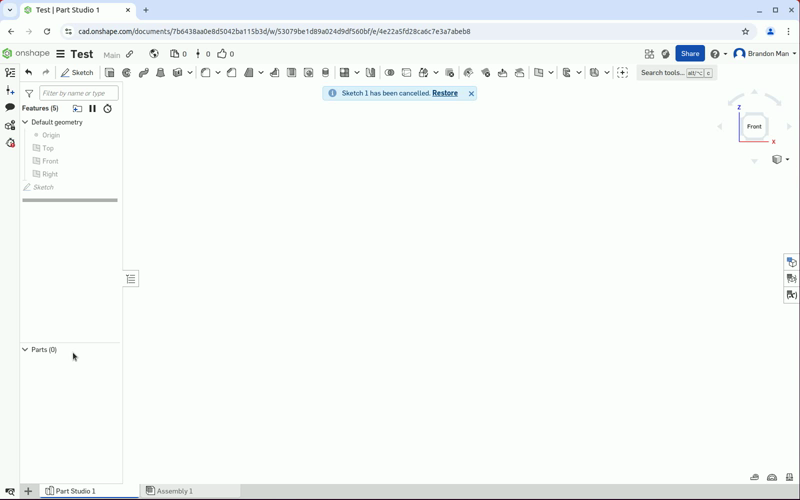
key_up(shift)
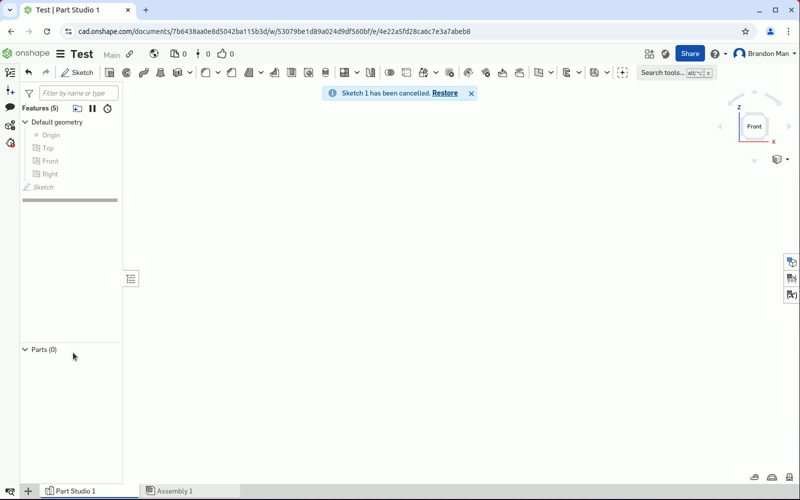
mouse_move(73, 352)
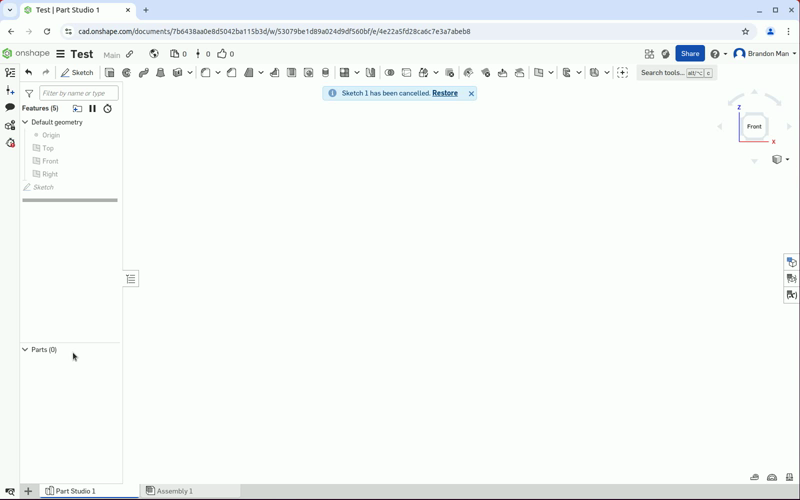
key(shift+y)
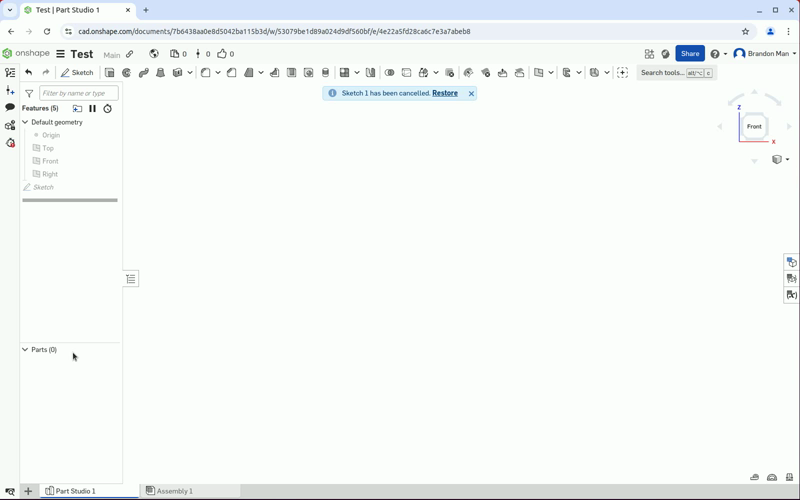
key(shift+s)
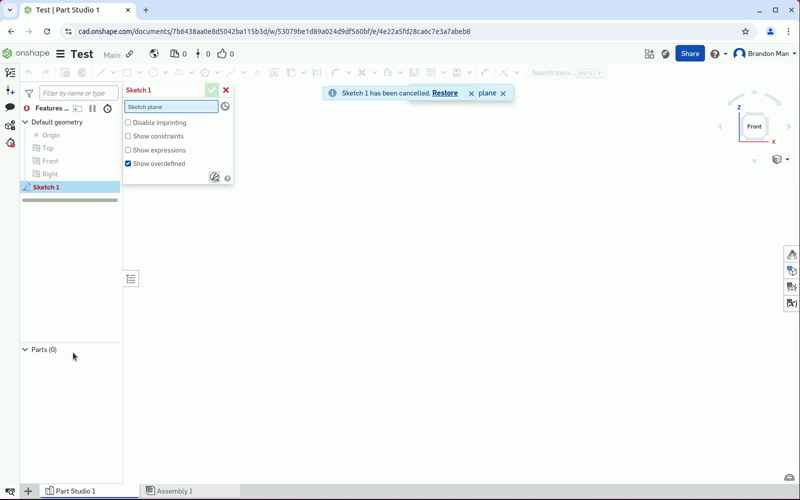
mouse_move(73, 163)
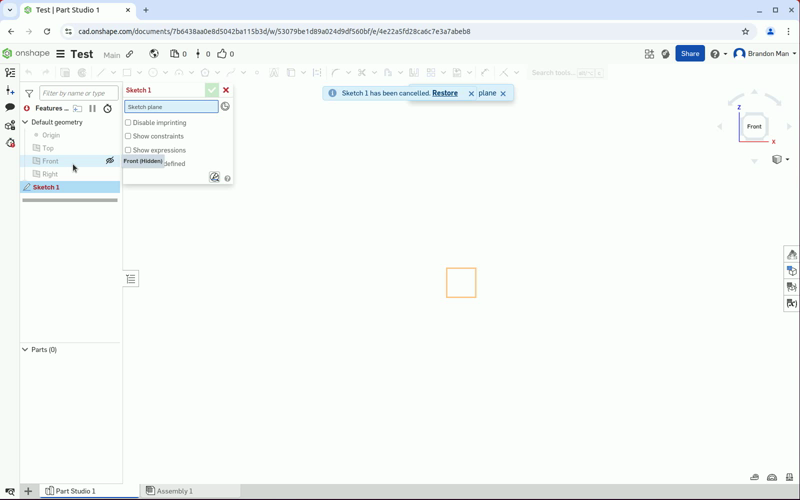
click(73, 163)
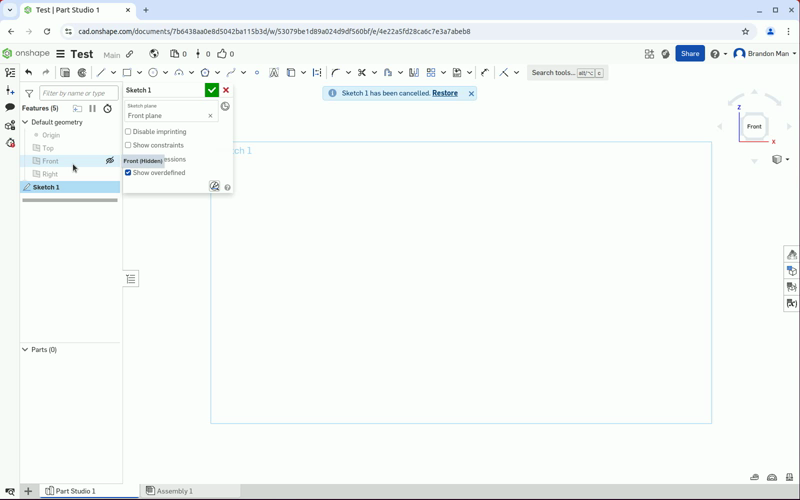
mouse_move(73, 352)
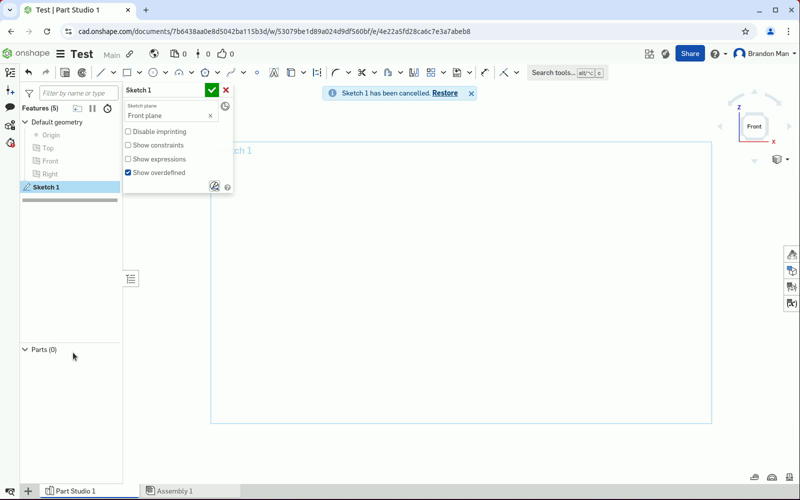
key(y)
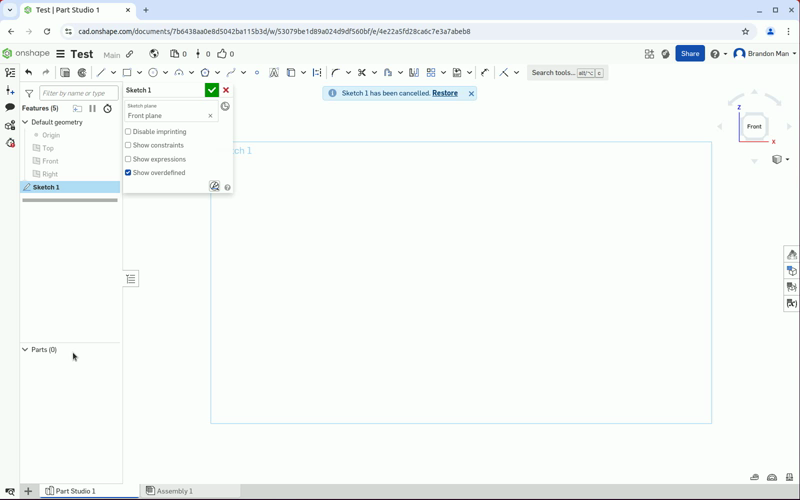
key(c)
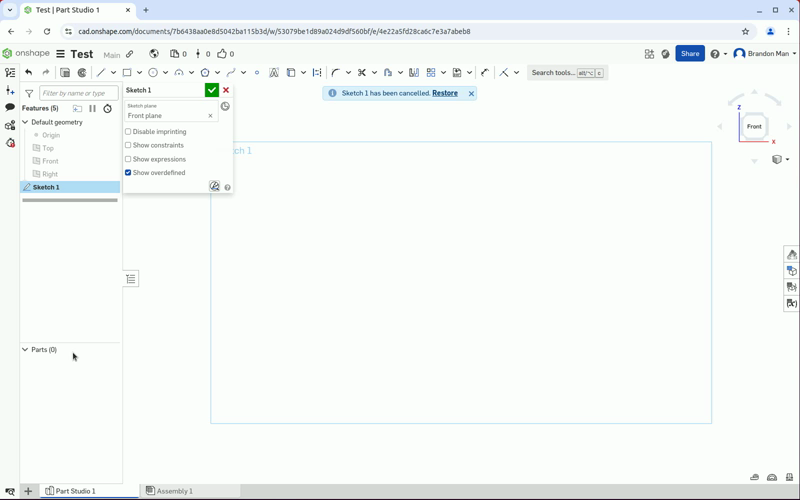
key_down(shift)
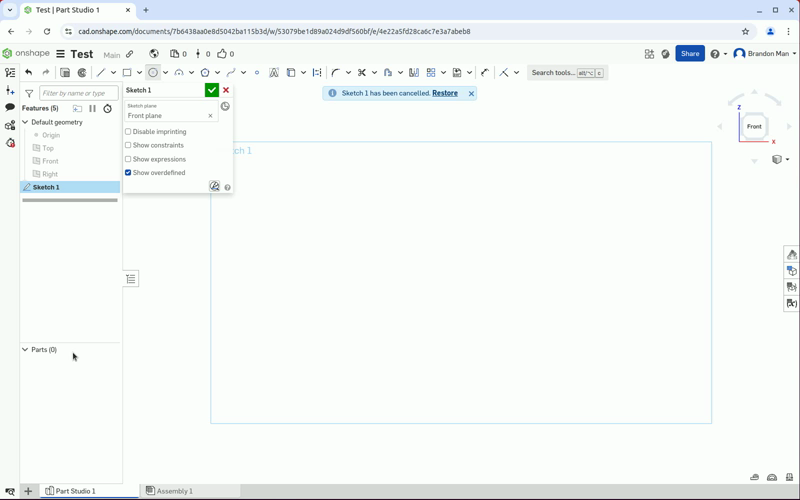
mouse_move(460, 282)
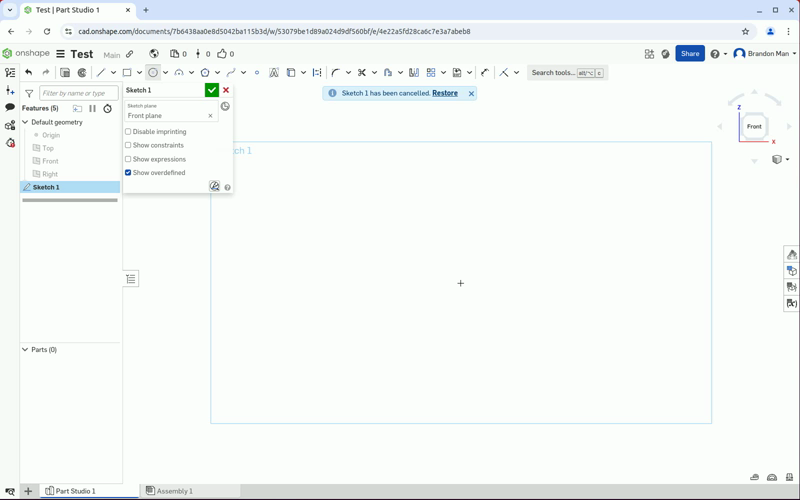
click(460, 282)
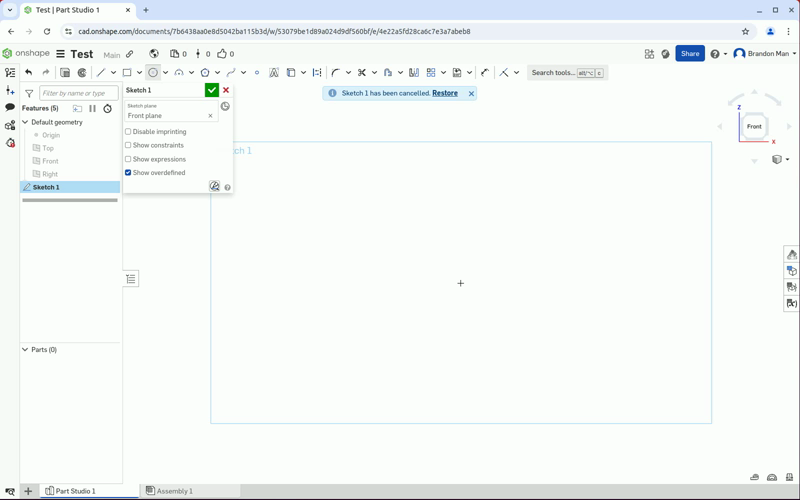
key_up(shift)
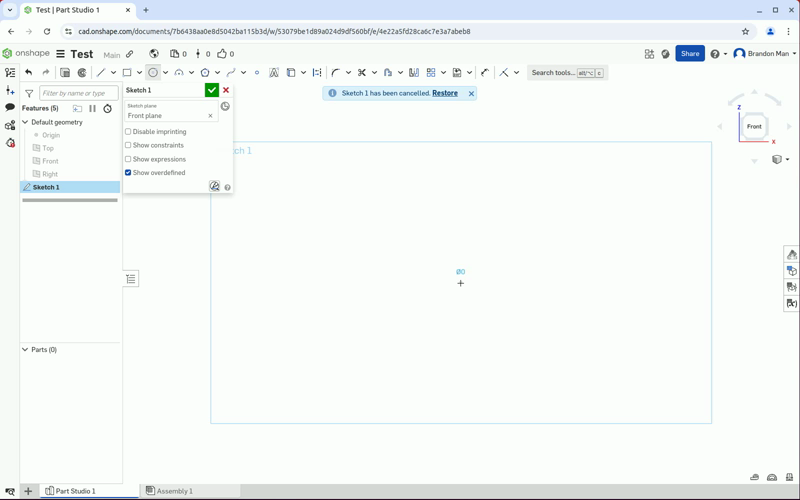
mouse_move(505, 282)
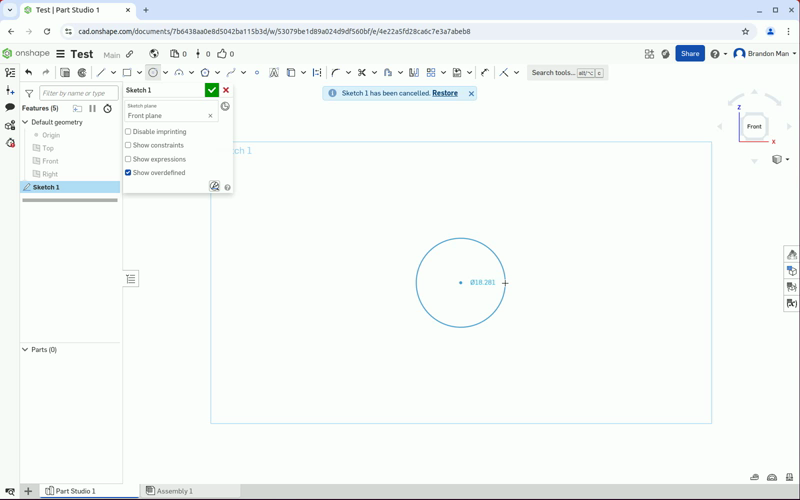
click(505, 282)
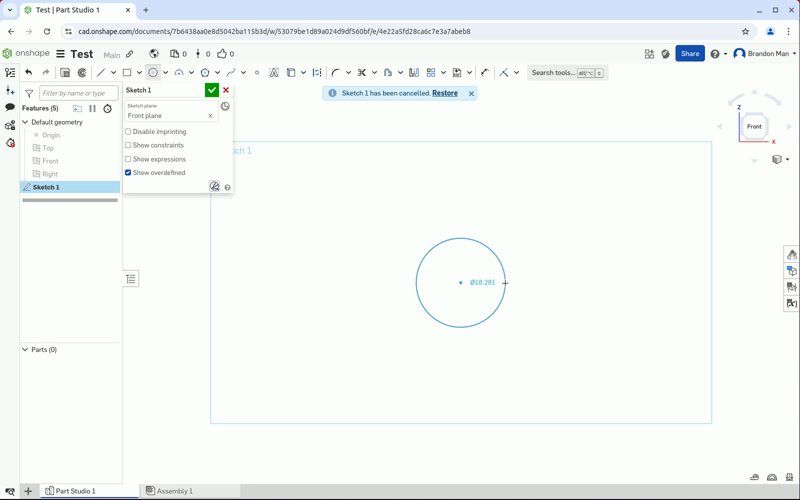
key(esc)
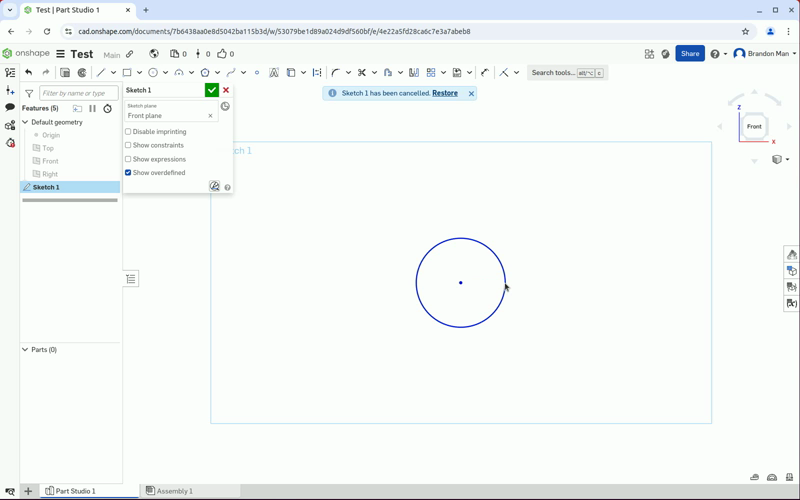
key(c)
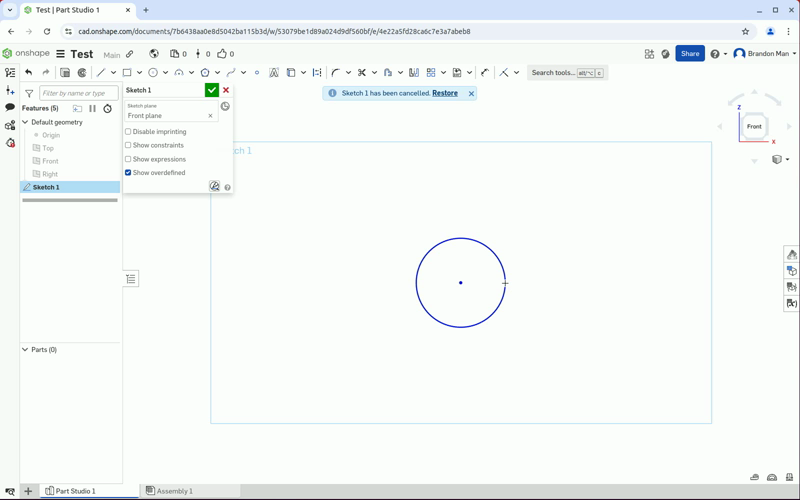
key_down(shift)
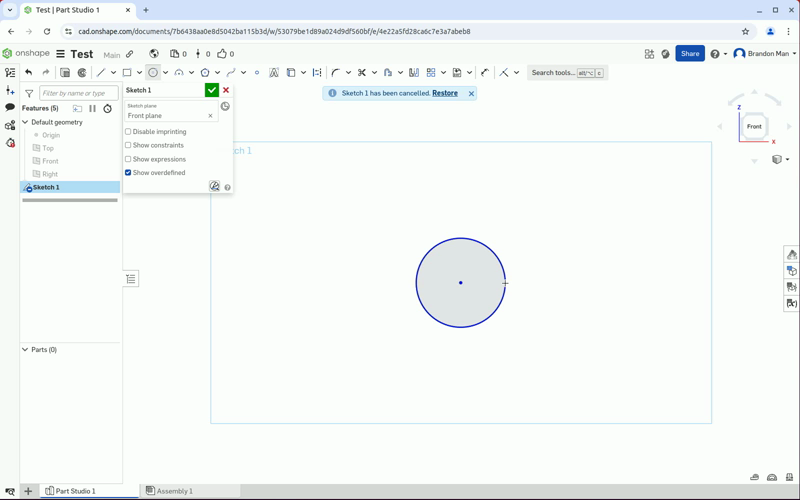
mouse_move(460, 282)
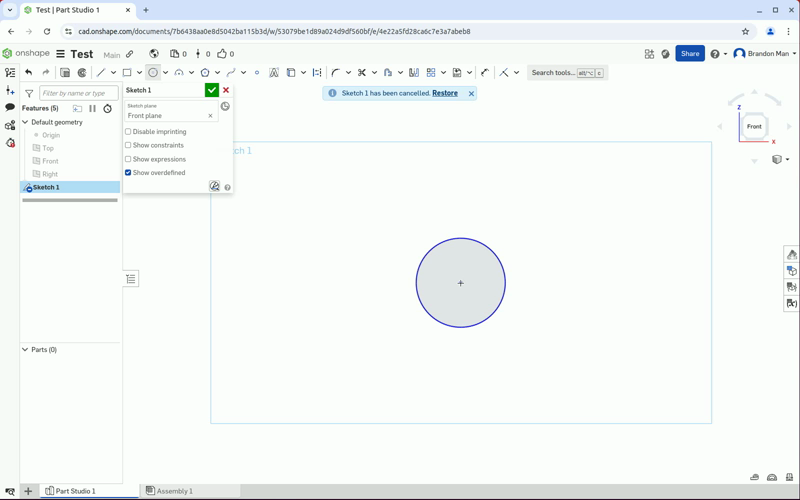
click(460, 282)
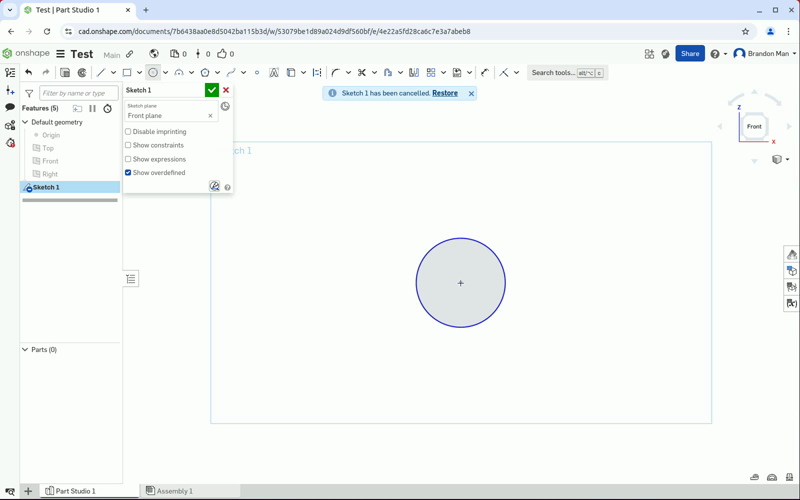
key_up(shift)
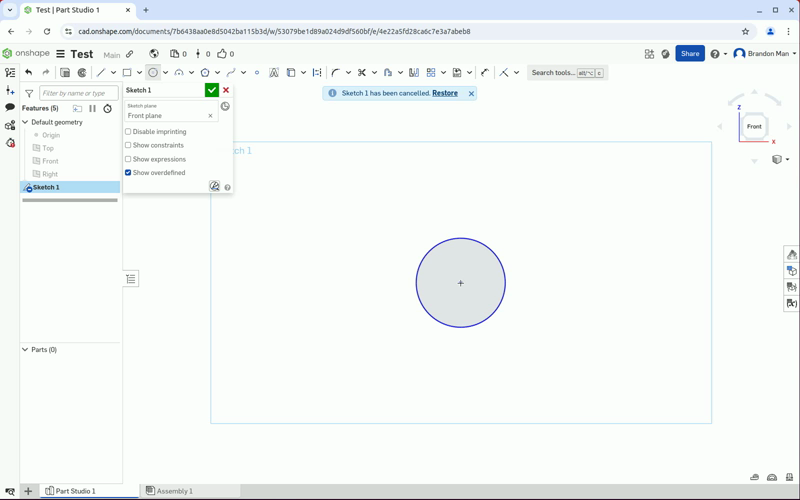
mouse_move(478, 282)
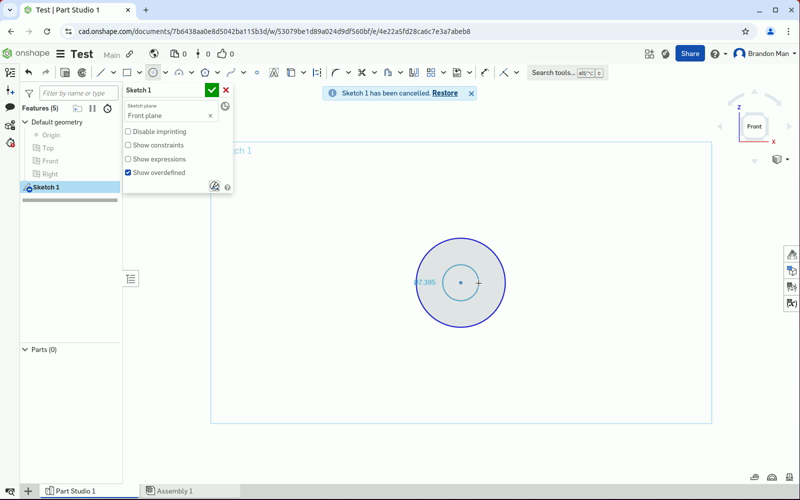
click(478, 282)
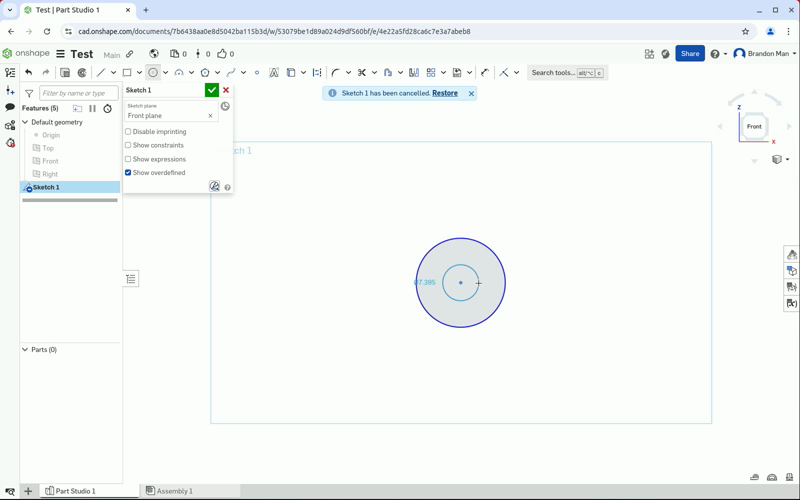
key(esc)
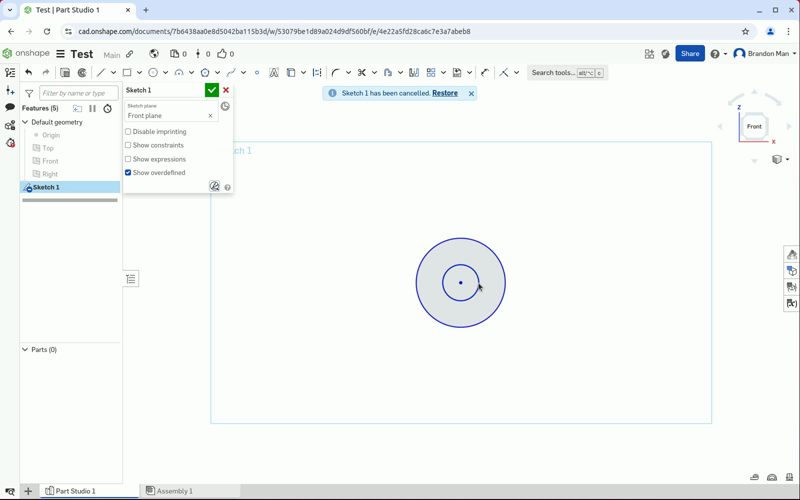
mouse_move(491, 296)
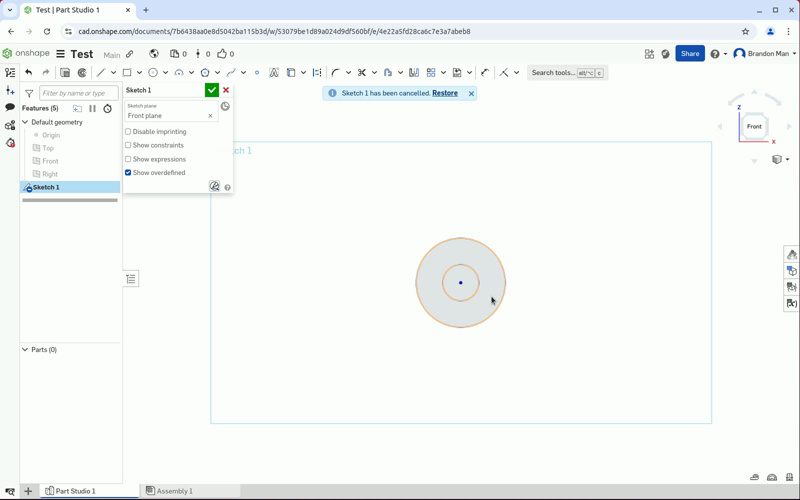
click(491, 296)
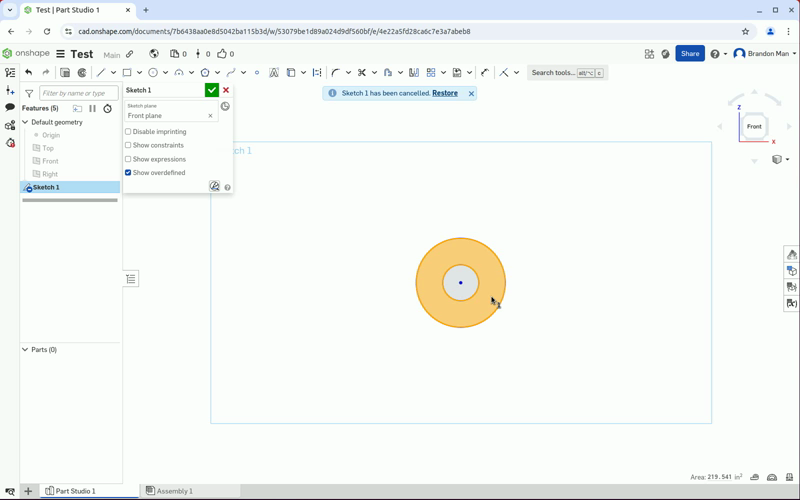
mouse_move(73, 352)
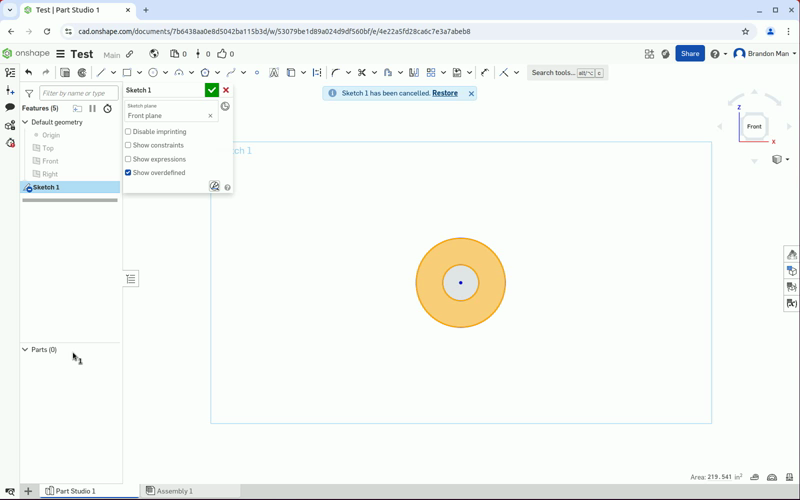
key(shift+y)
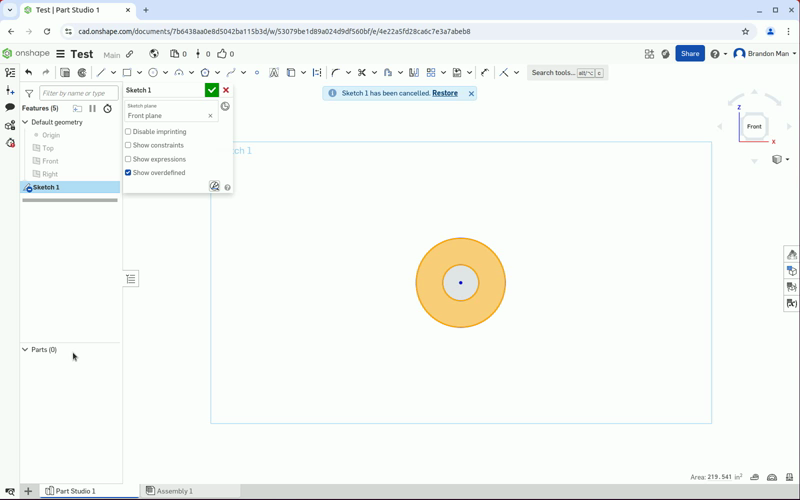
key(shift+e)
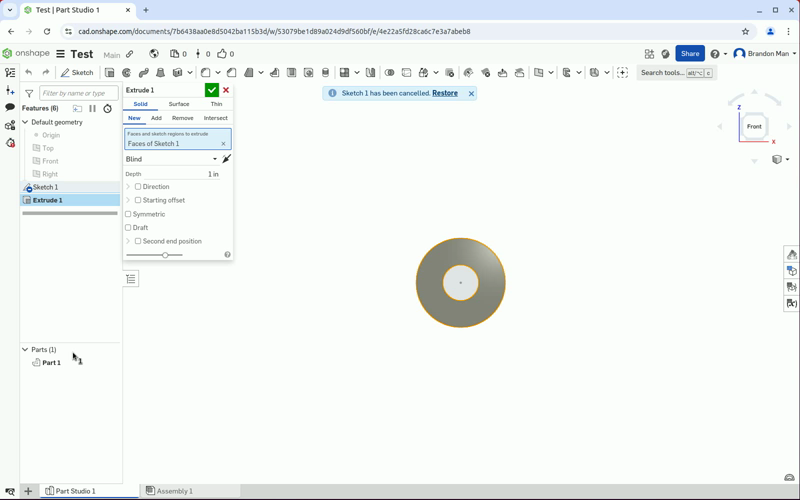
mouse_move(143, 106)
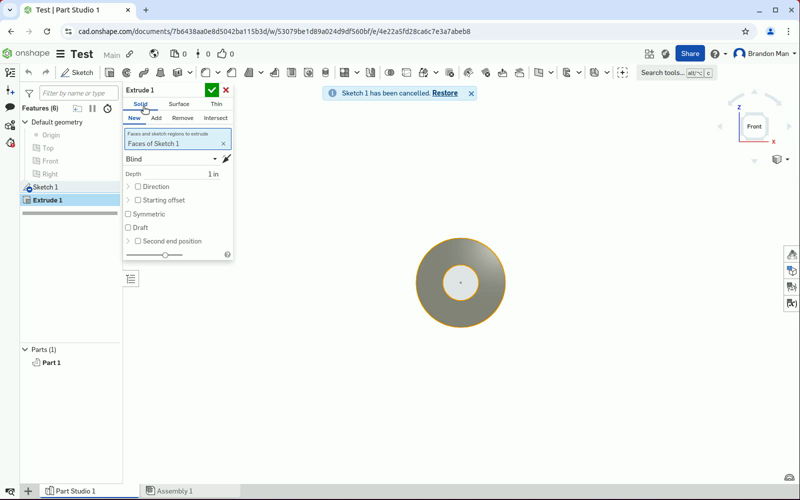
click(143, 106)
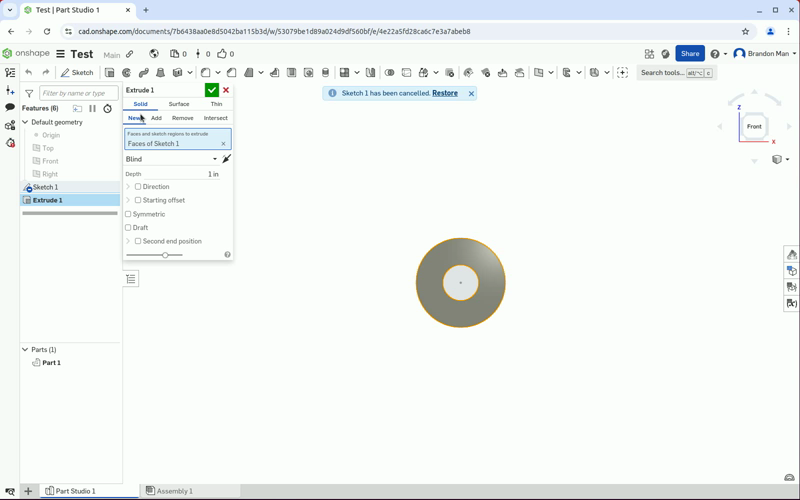
mouse_move(137, 120)
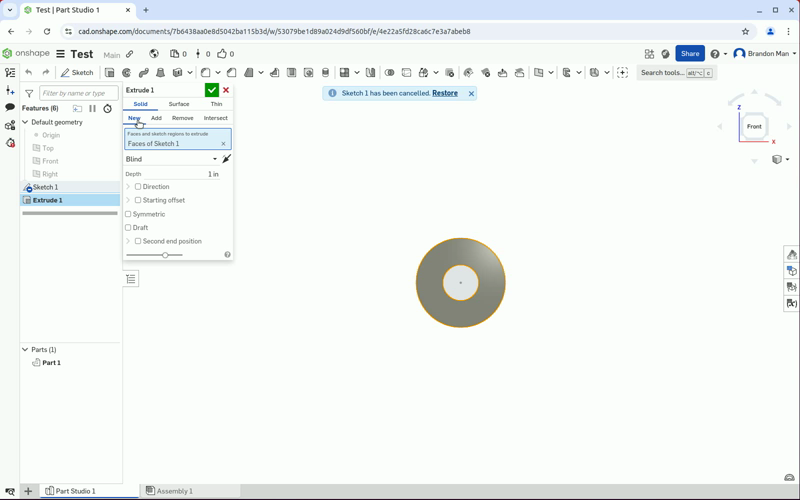
click(137, 120)
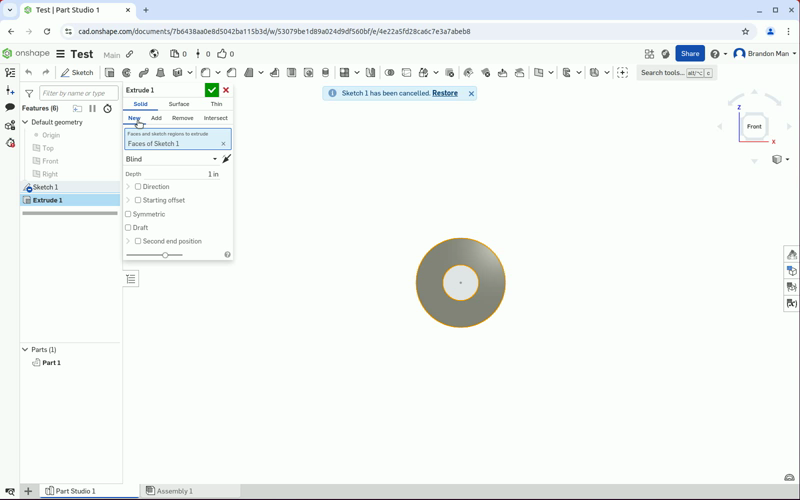
key(tab, 4)
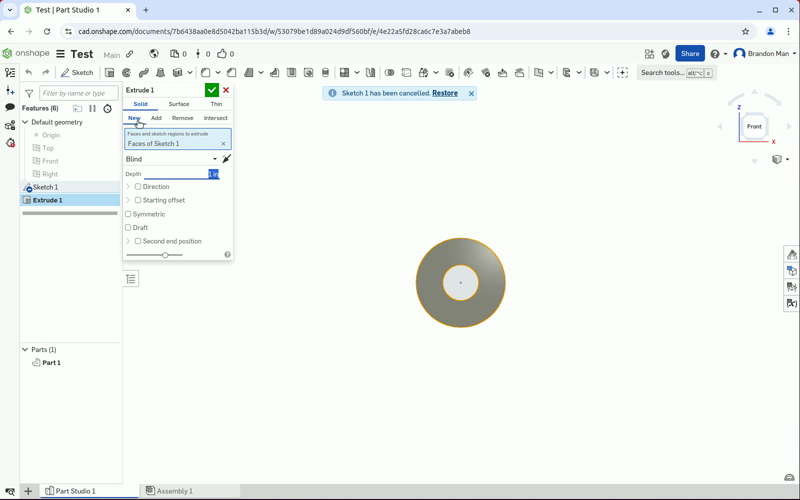
text(3.611)
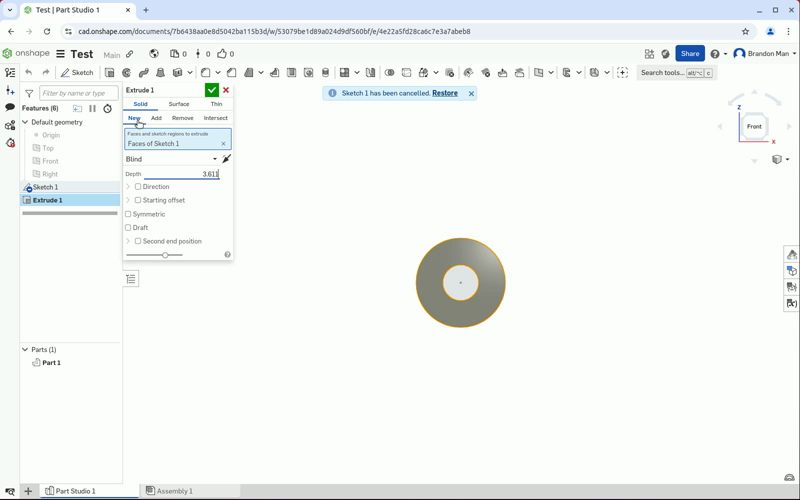
key(enter)
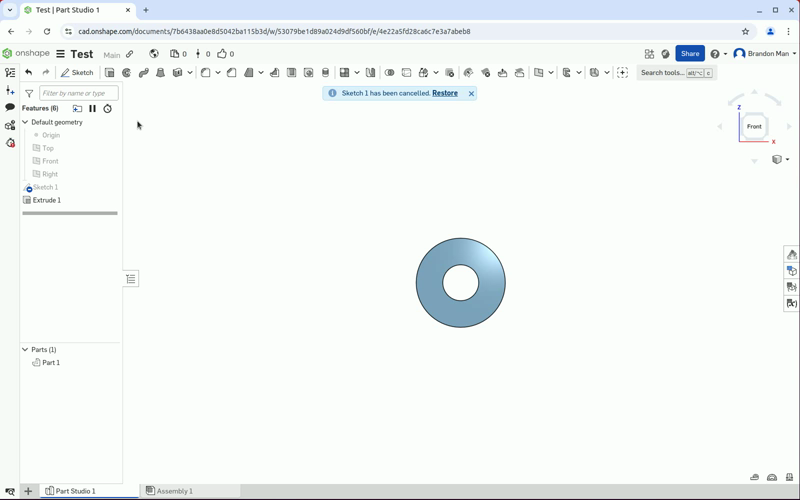
key(shift+h)
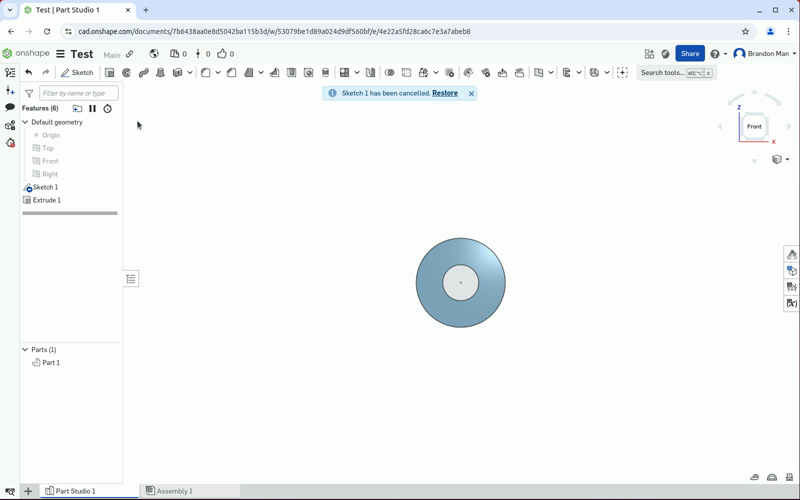
key(shift+h)
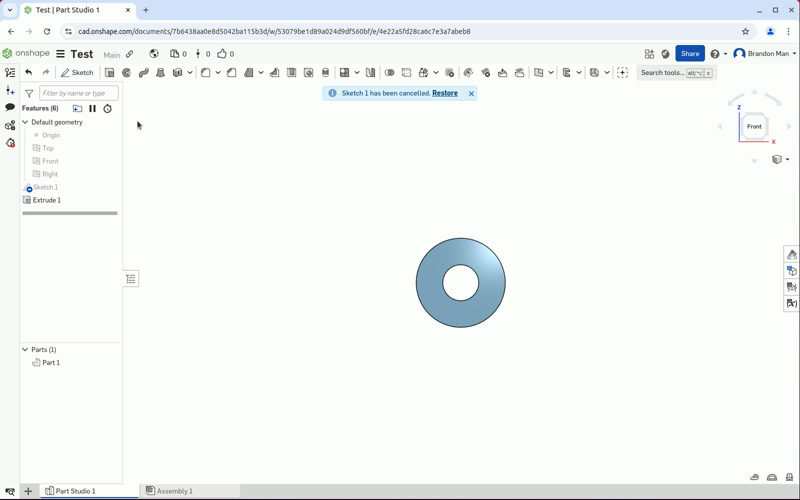
mouse_move(73, 189)
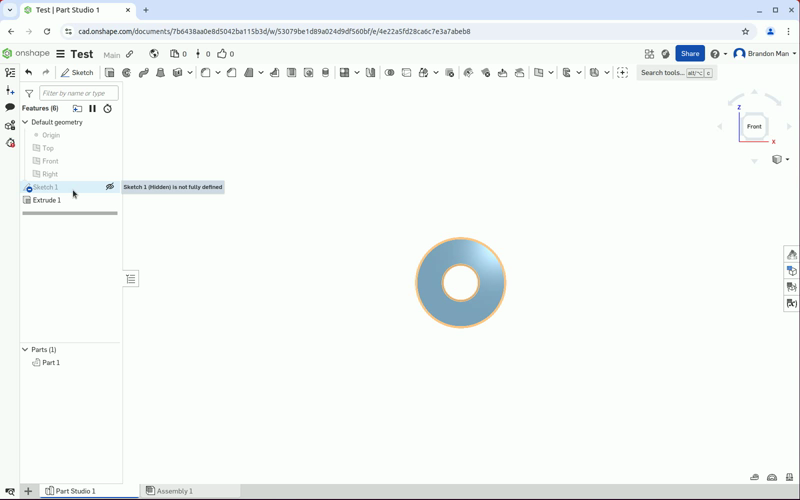
click(73, 189)
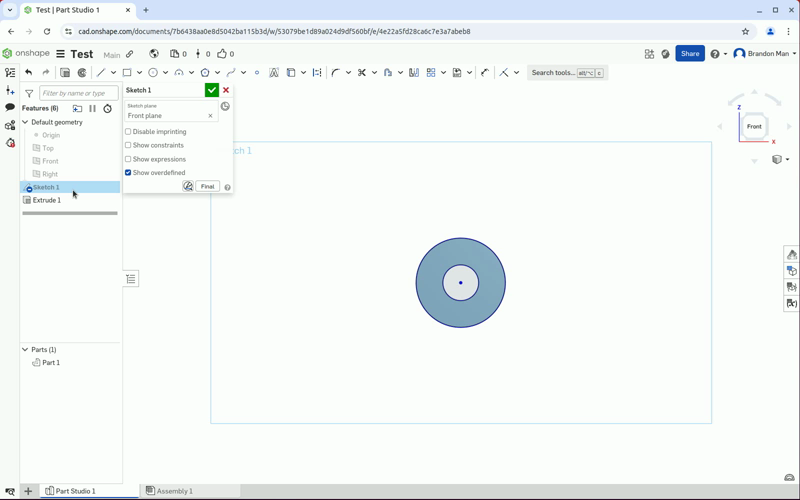
mouse_move(229, 92)
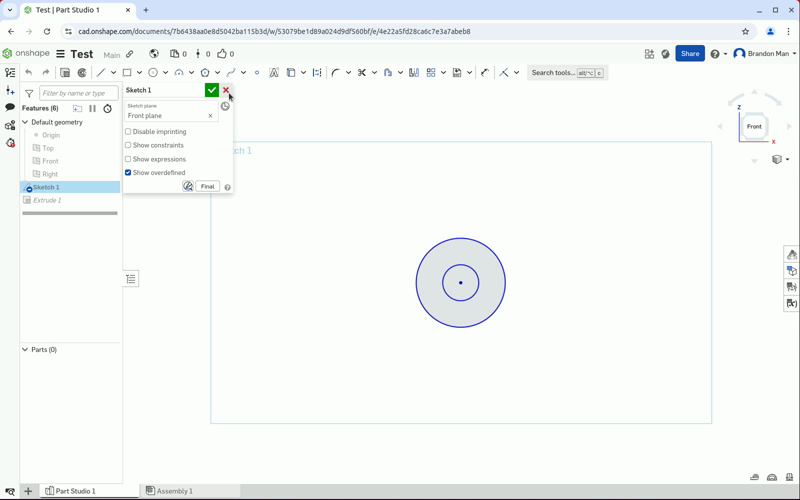
click(229, 92)
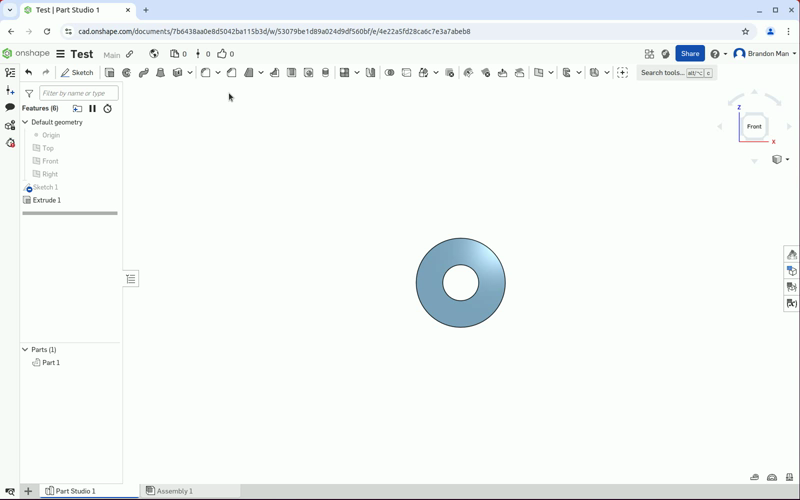
mouse_move(541, 75)
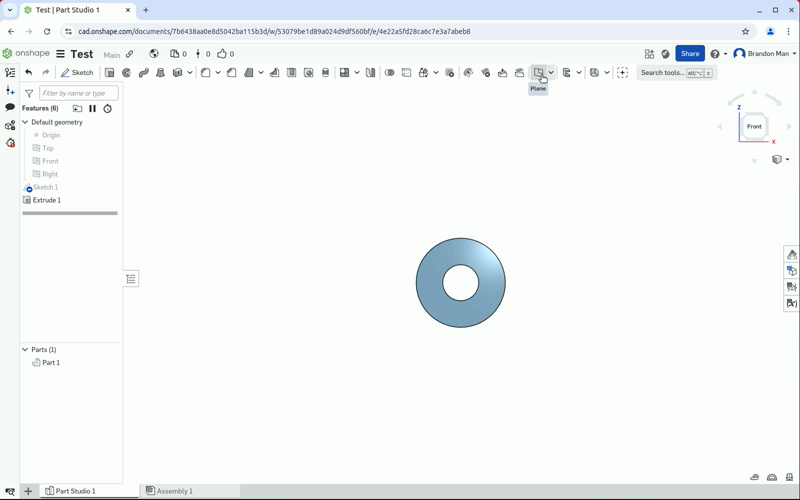
click(541, 75)
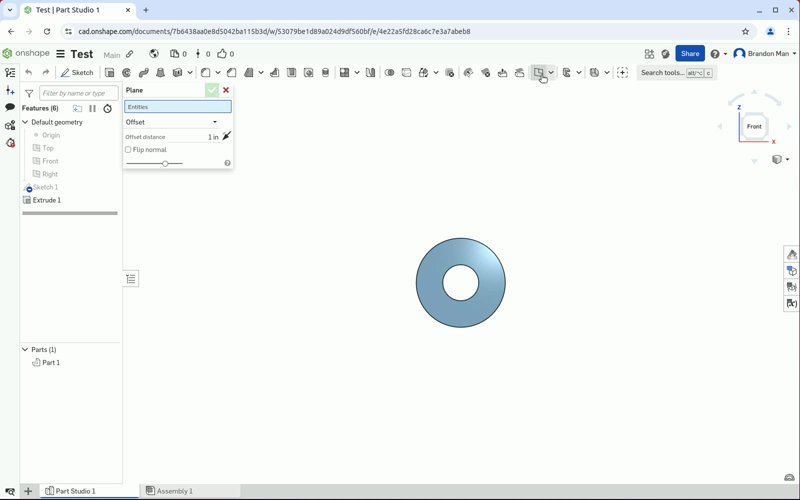
mouse_move(73, 163)
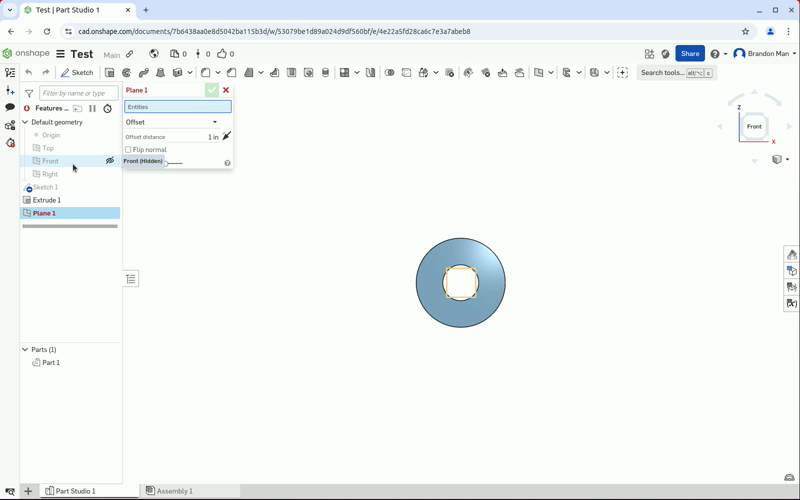
click(73, 163)
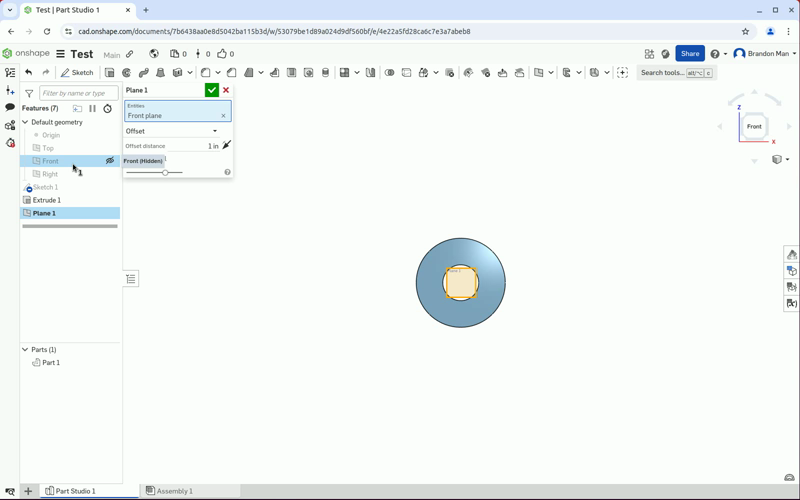
key(tab, 2)
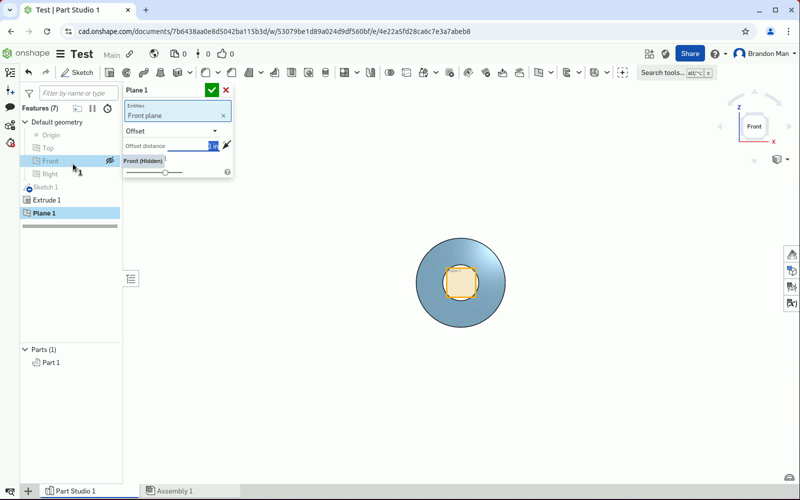
text(3.605)
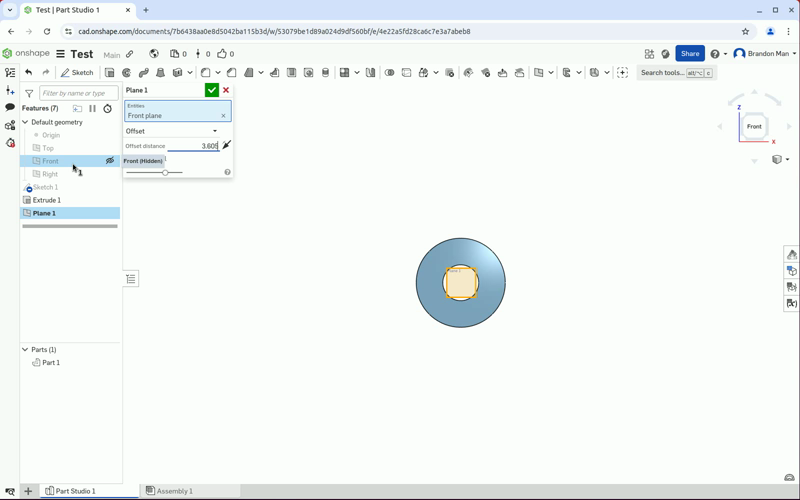
key(enter, 2)
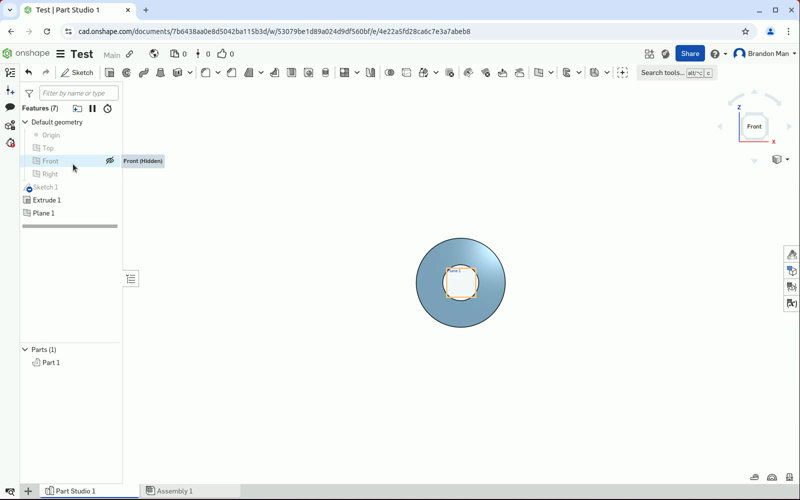
key(shift+s)
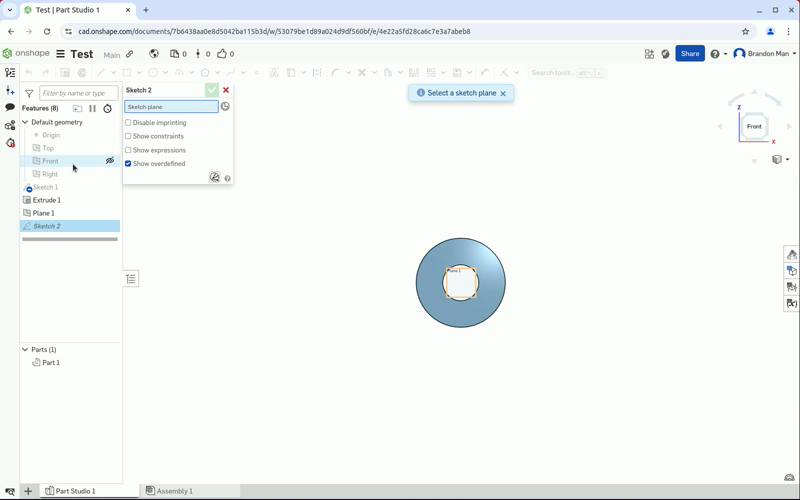
mouse_move(73, 215)
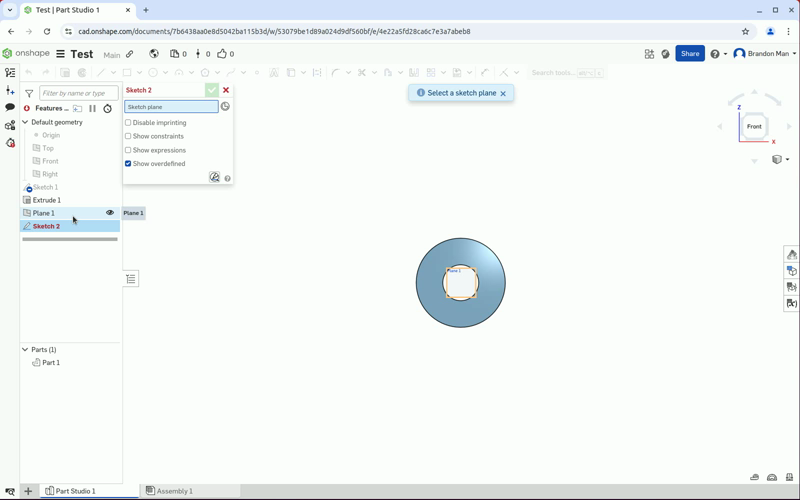
click(73, 215)
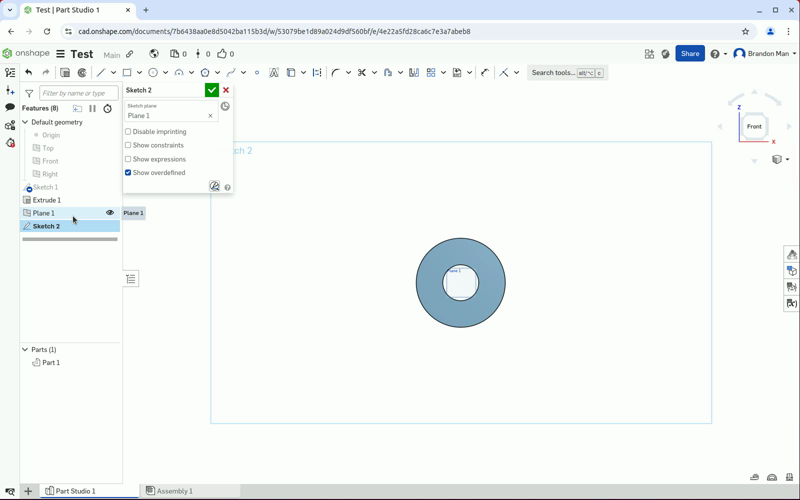
mouse_move(73, 352)
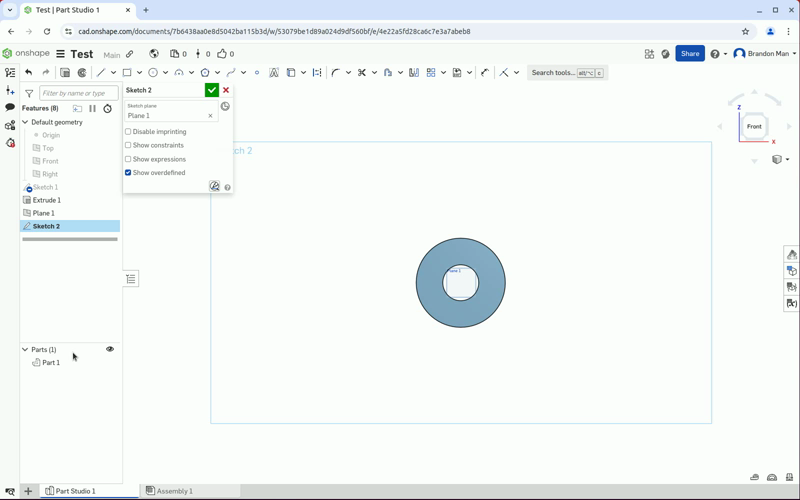
key(y)
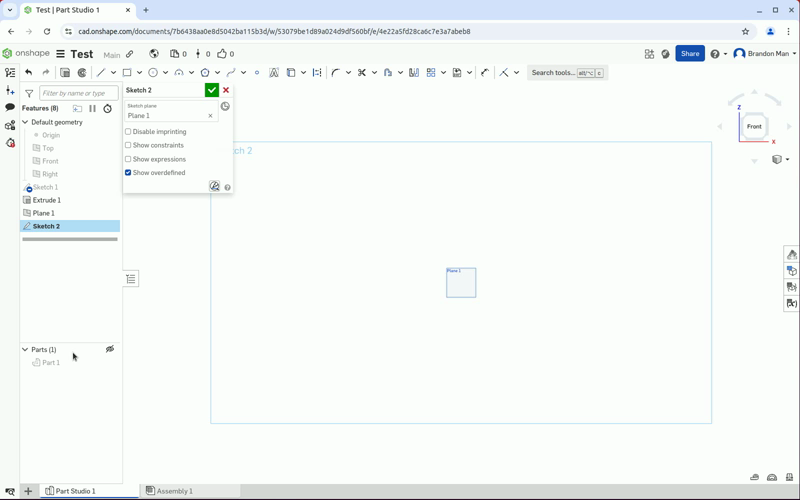
key(c)
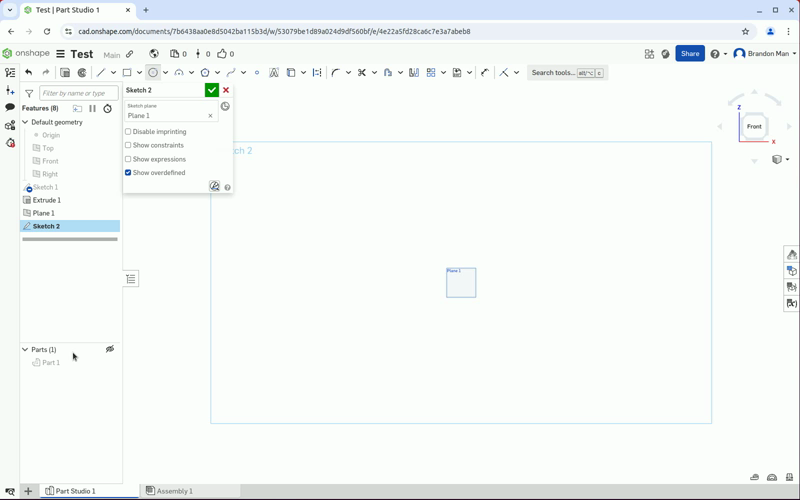
key_down(shift)
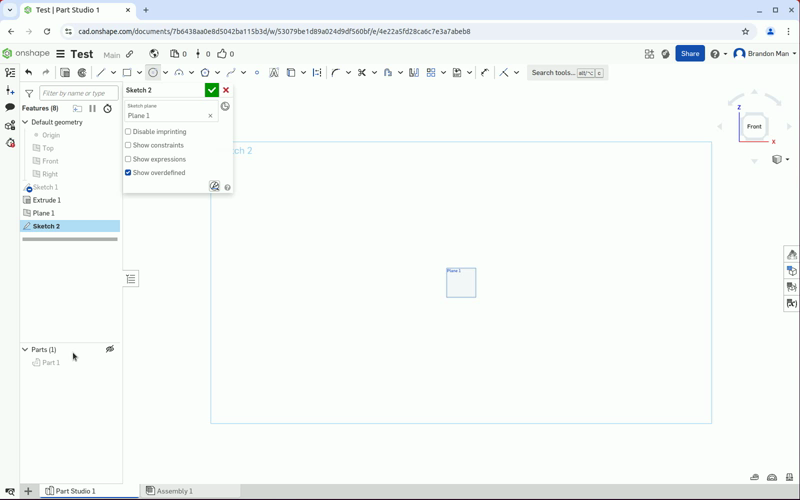
mouse_move(460, 282)
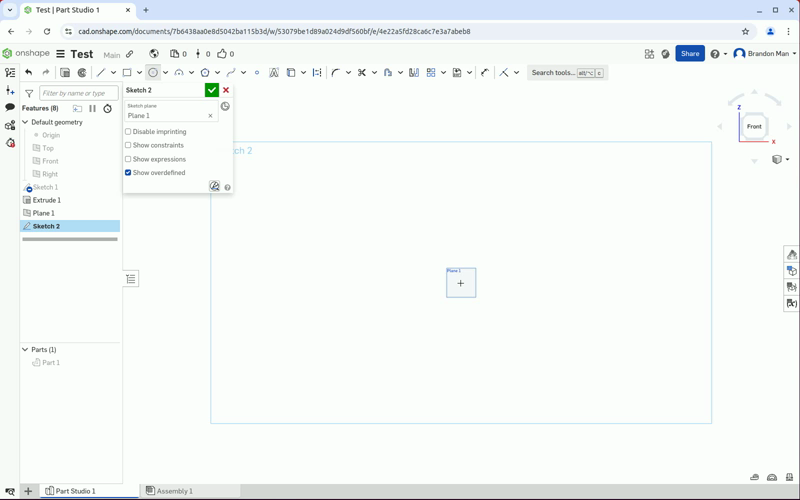
click(460, 282)
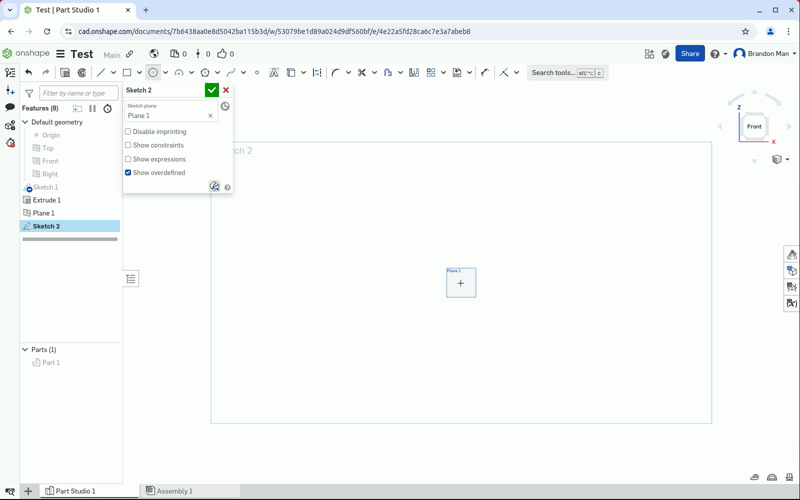
key_up(shift)
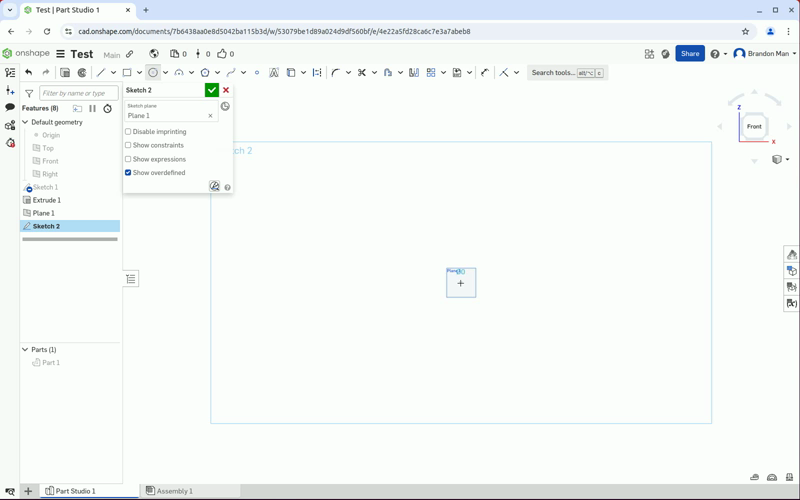
mouse_move(492, 282)
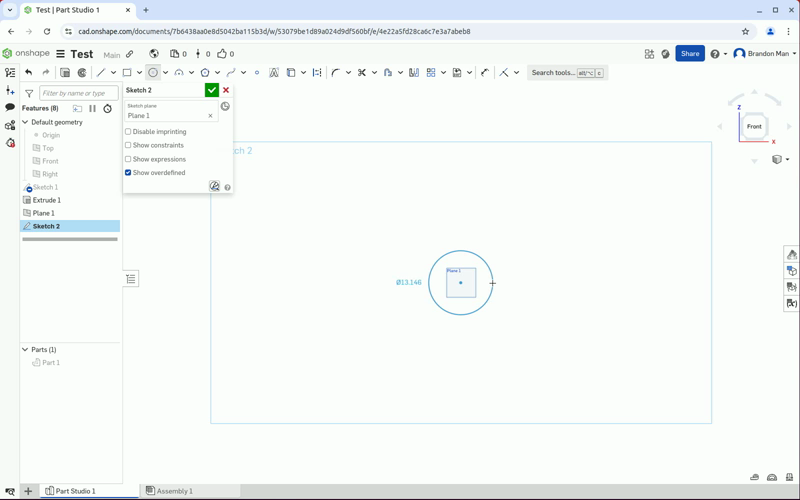
click(492, 282)
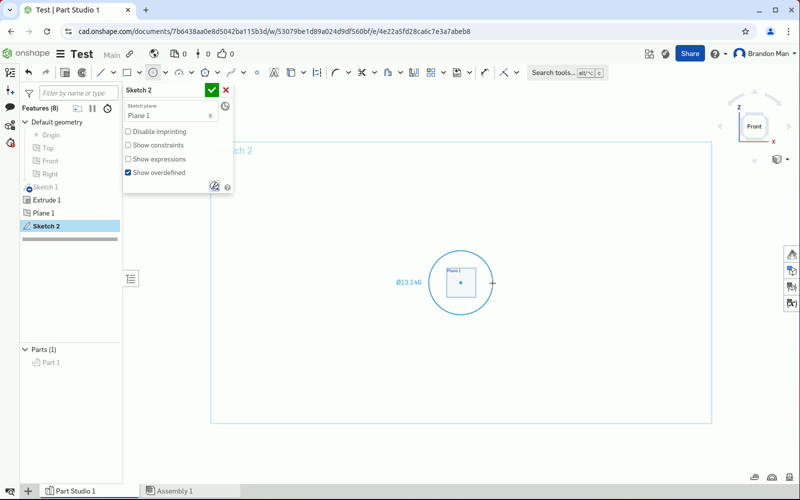
key(esc)
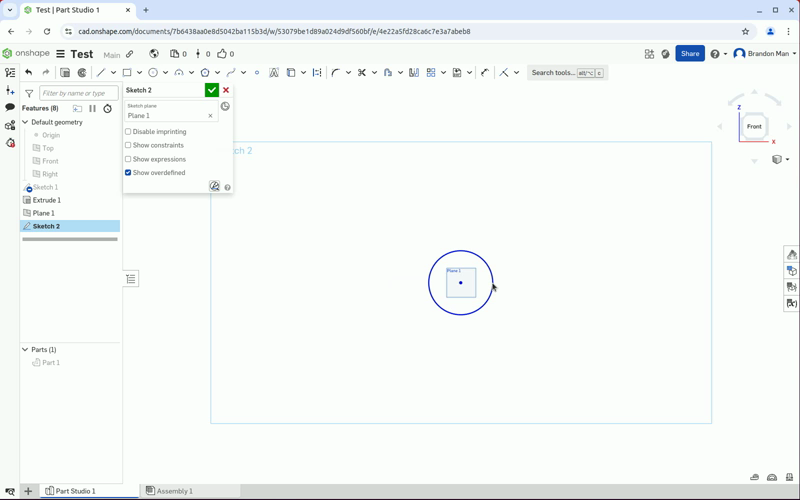
key(c)
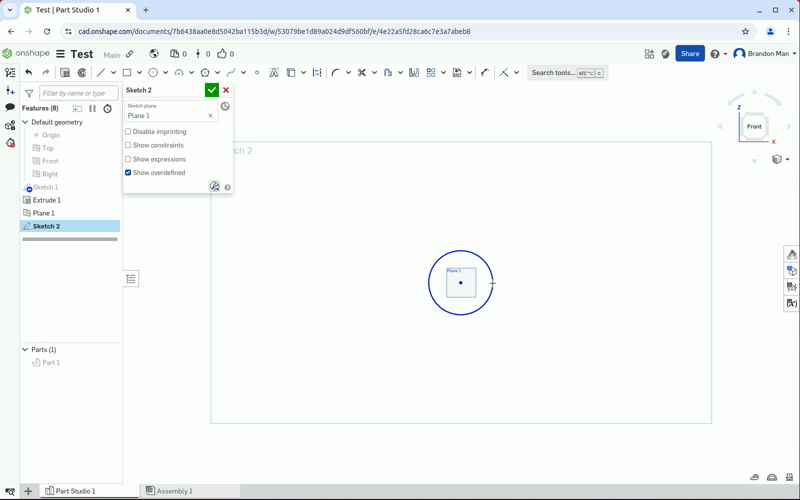
key_down(shift)
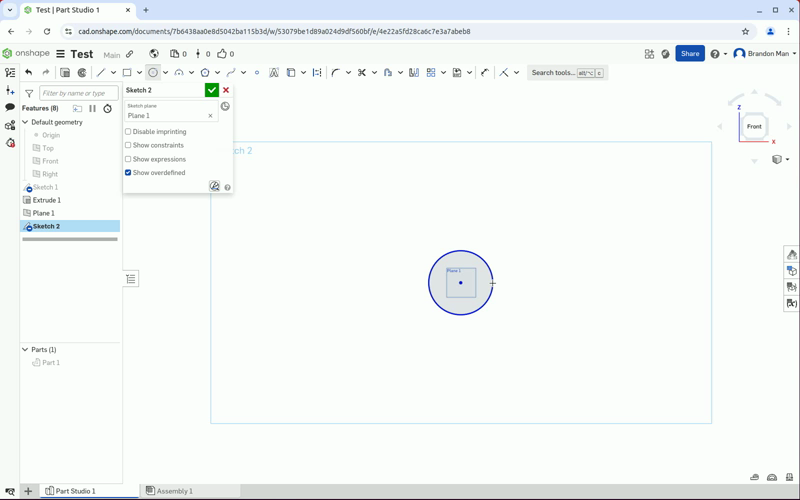
mouse_move(460, 282)
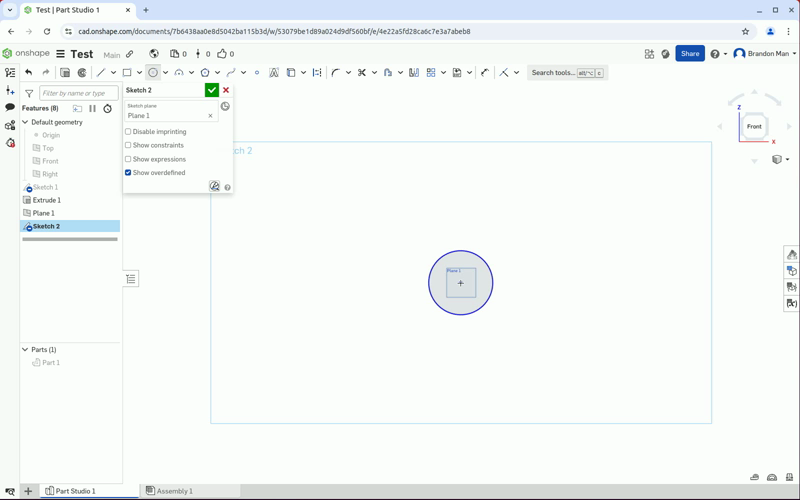
click(460, 282)
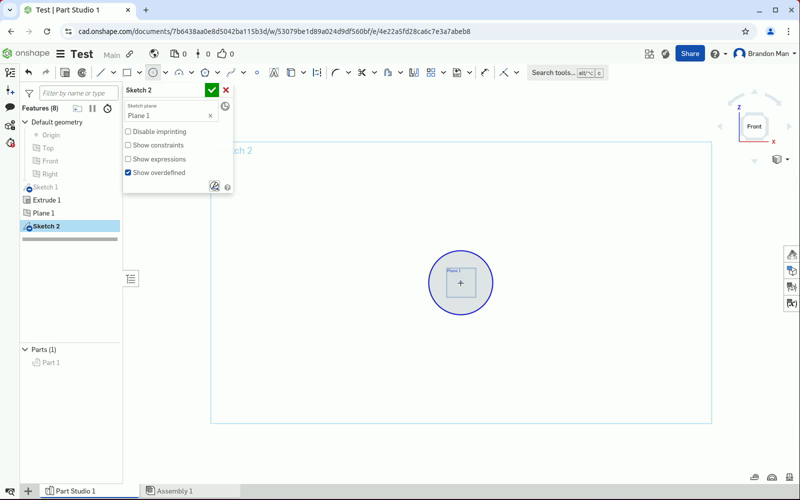
key_up(shift)
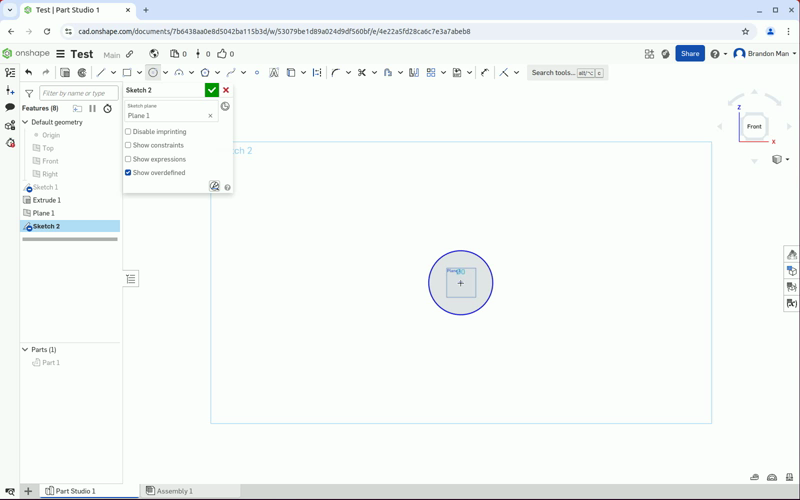
mouse_move(478, 282)
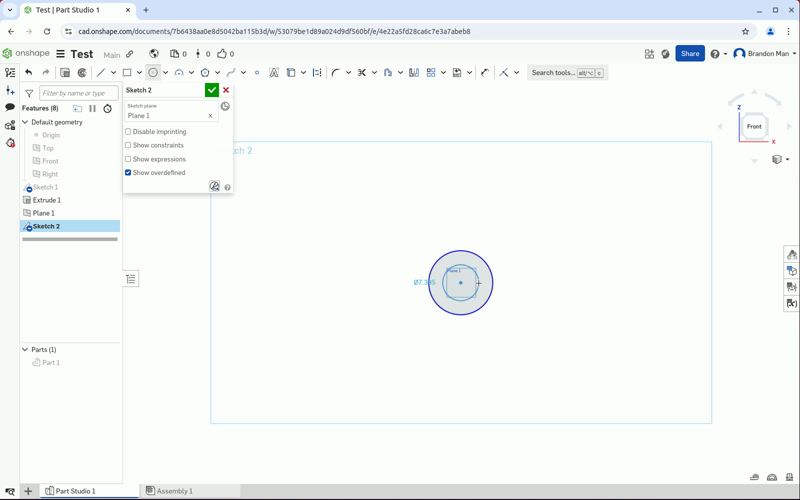
click(478, 282)
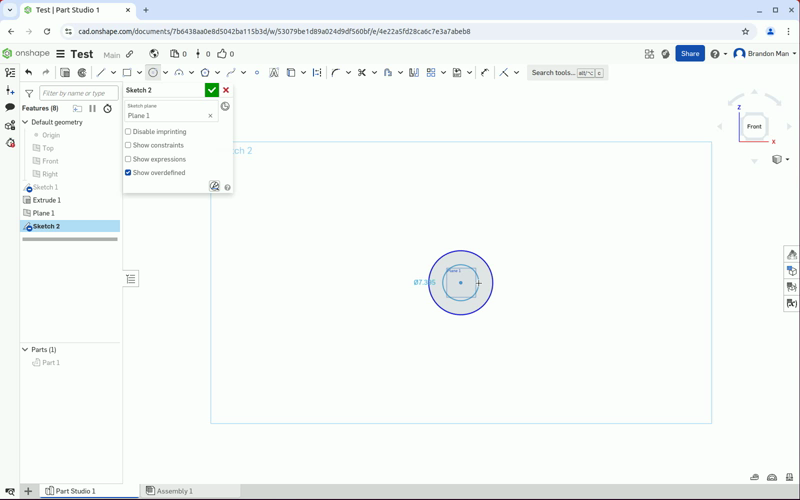
key(esc)
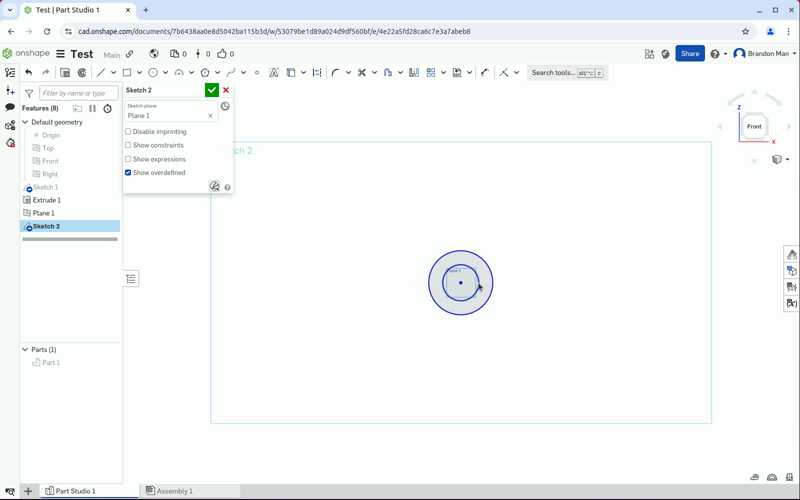
mouse_move(458, 312)
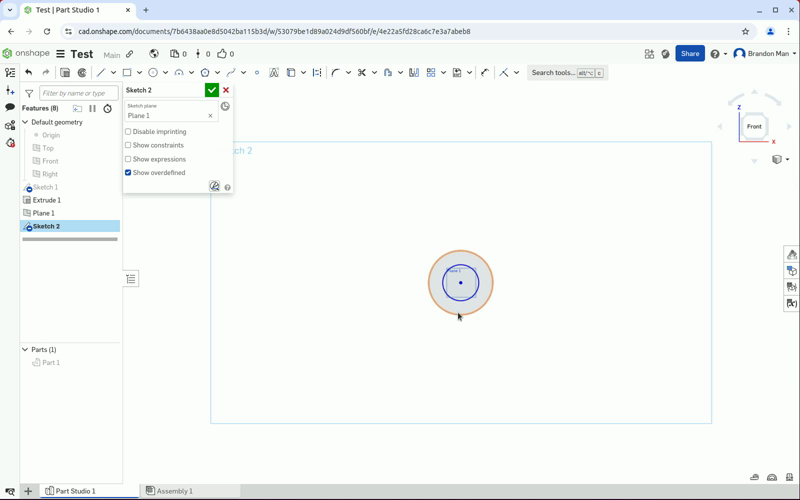
click(458, 312)
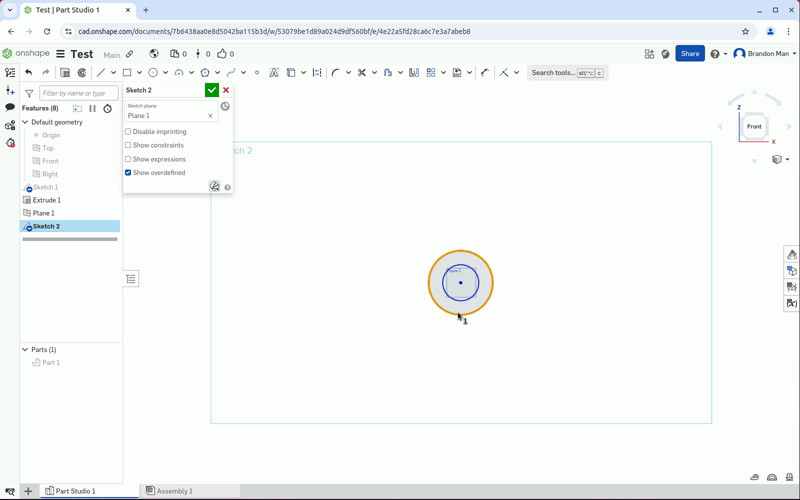
mouse_move(73, 352)
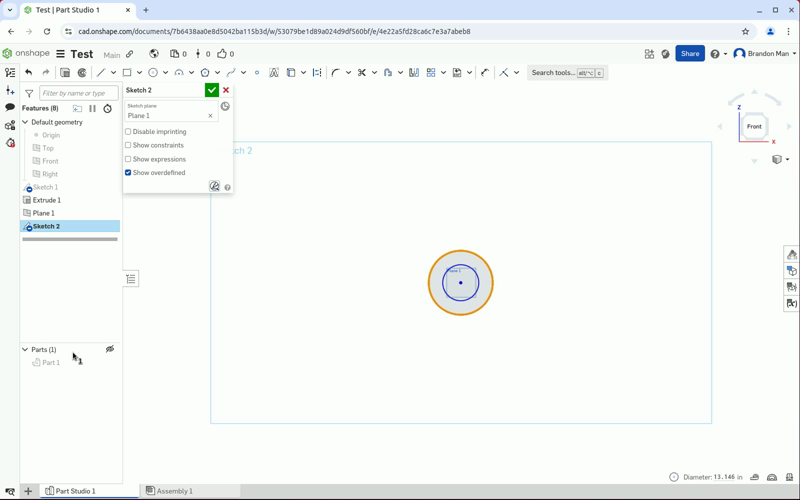
key(shift+y)
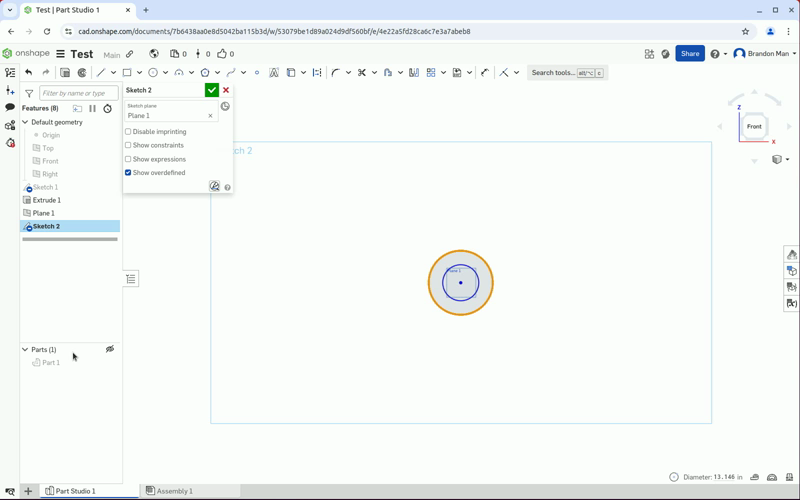
key(shift+e)
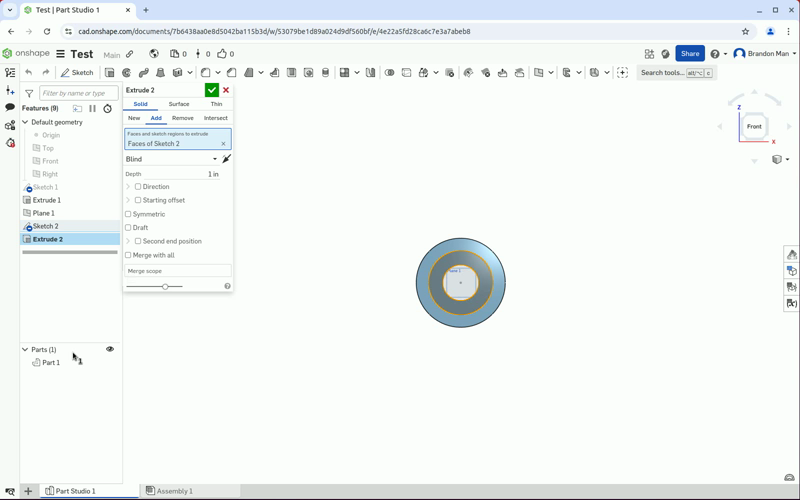
mouse_move(143, 106)
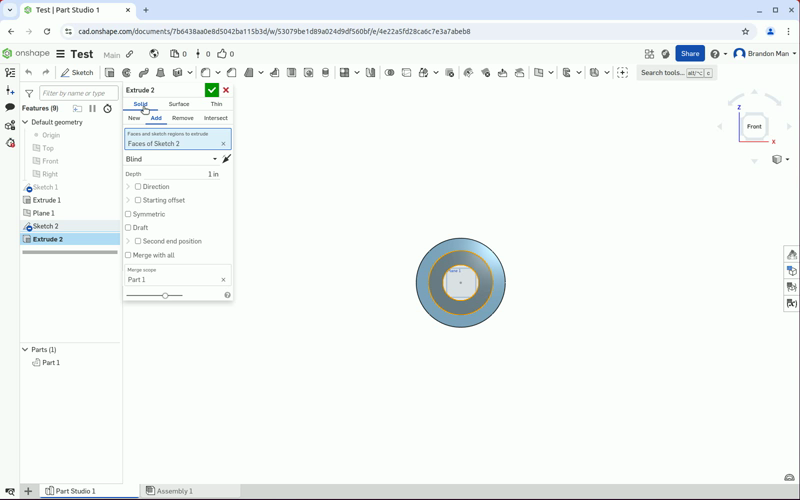
click(143, 106)
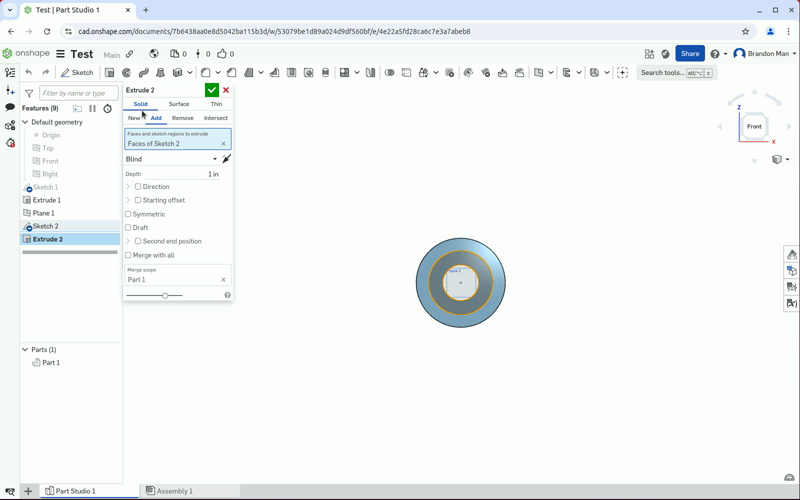
mouse_move(137, 120)
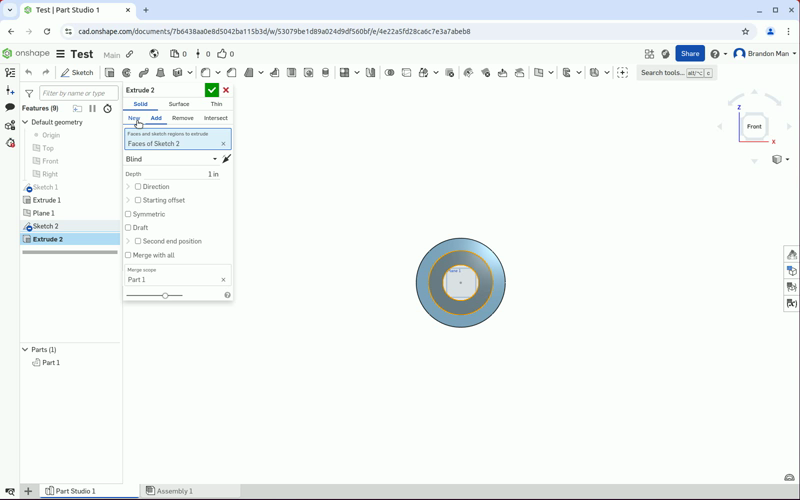
click(137, 120)
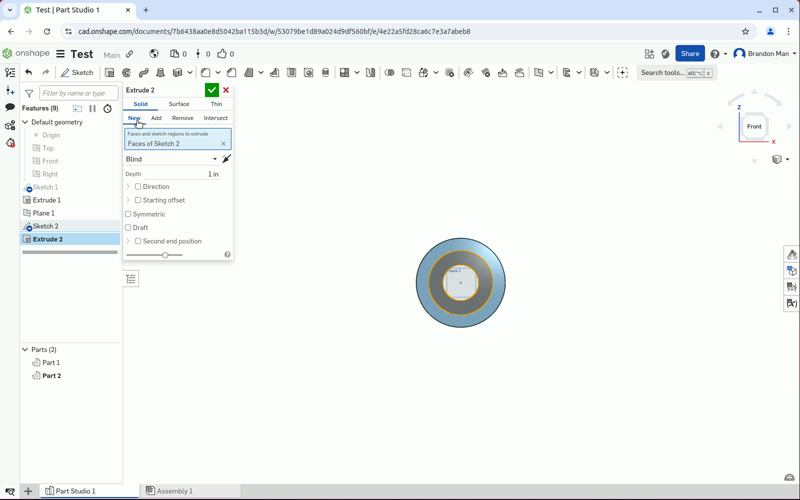
key(tab, 4)
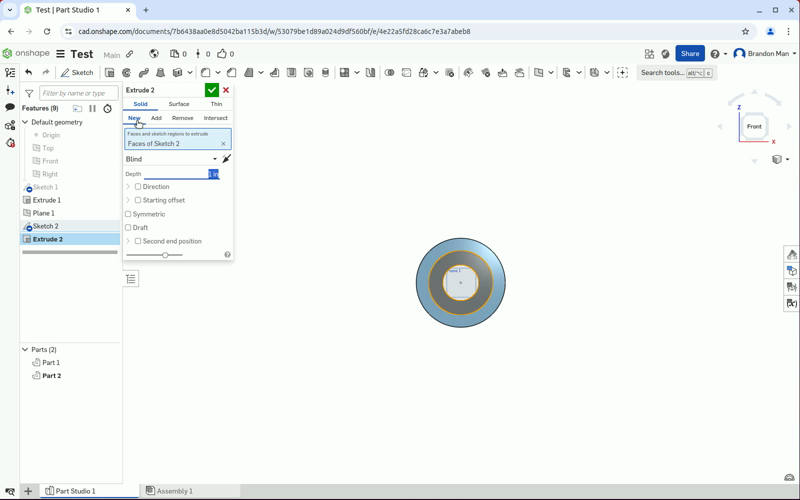
text(1.204)
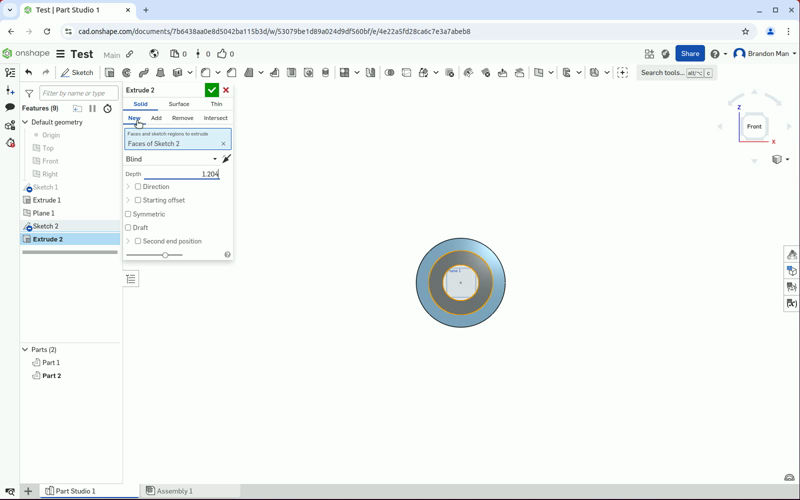
key(enter)
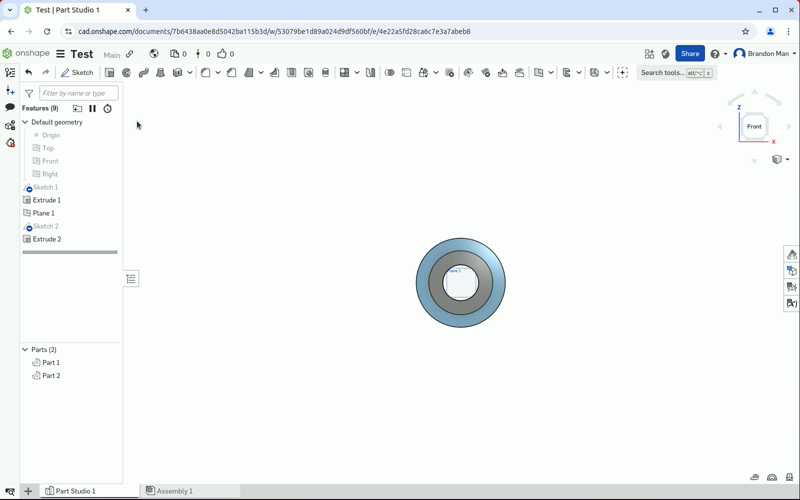
key(shift+h)
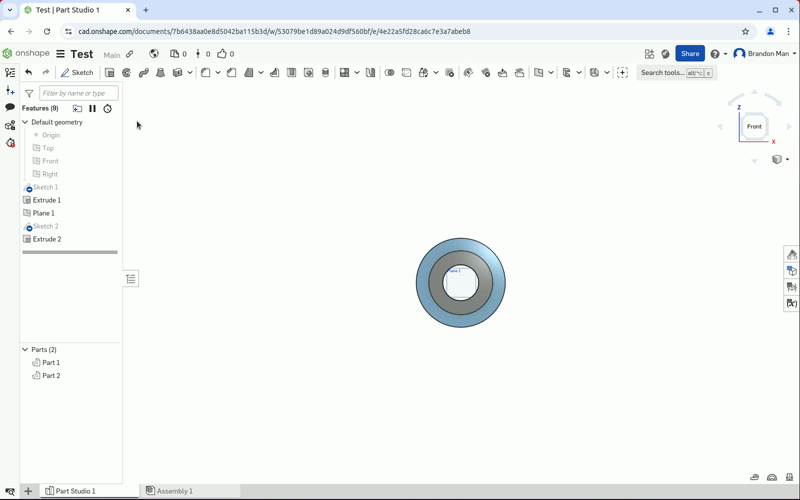
key(shift+h)
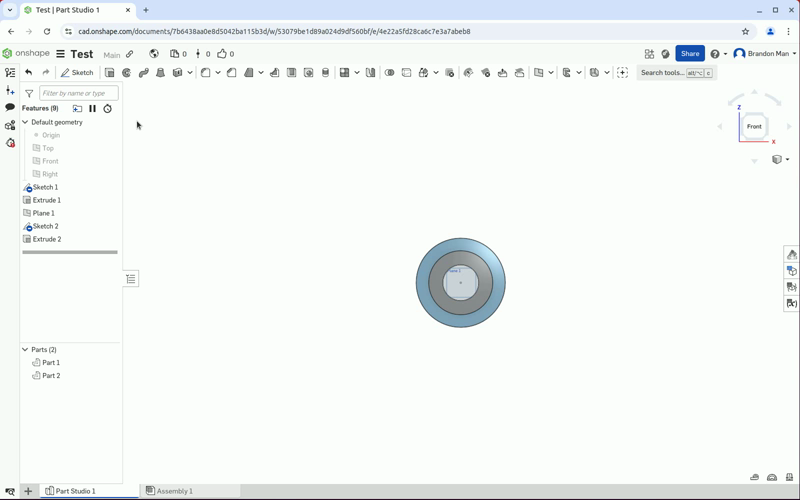
key(shift+7)
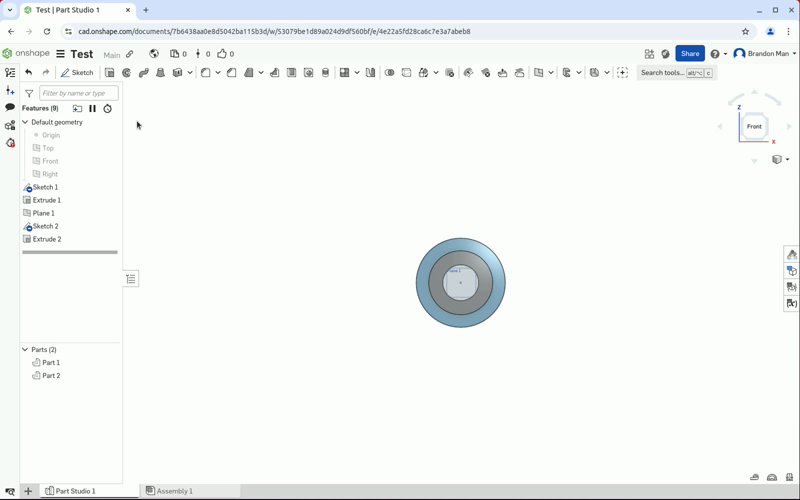
key(left, 2)
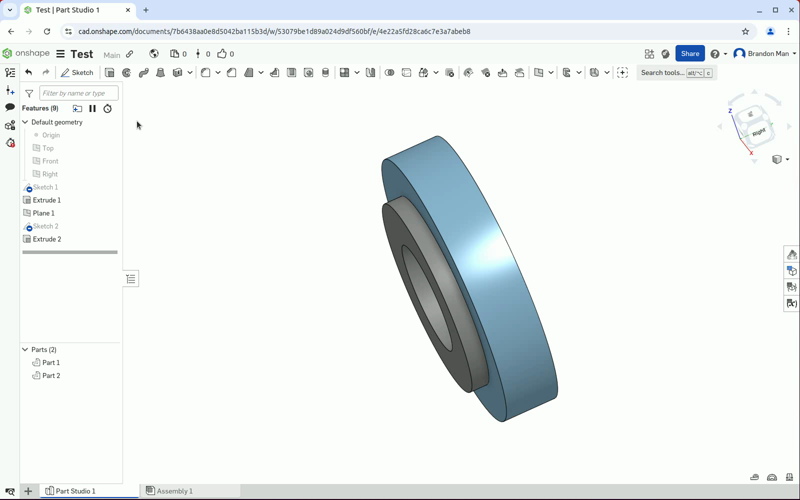
key(down, 2)
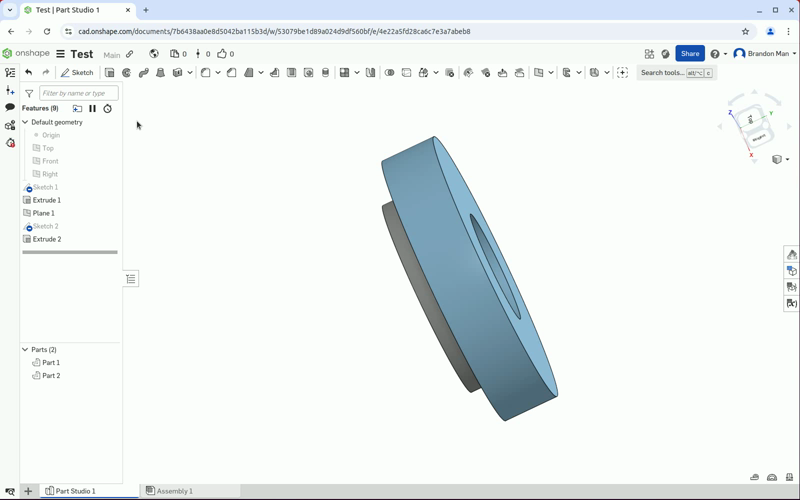
key(up, 2)
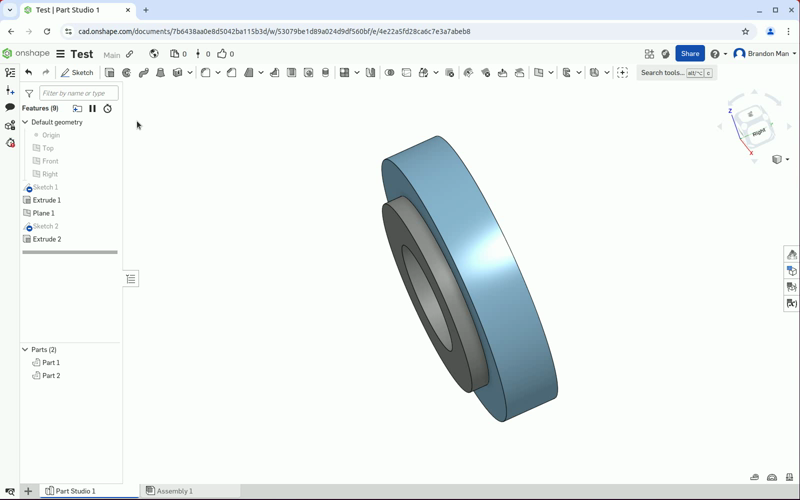
key(right, 2)
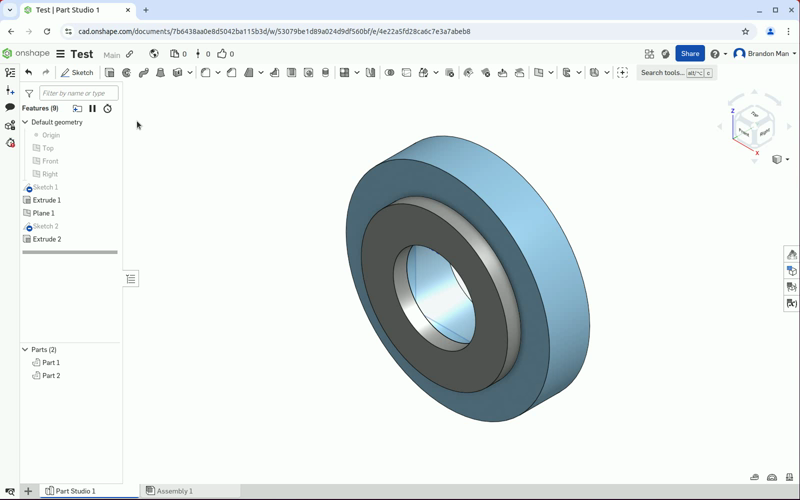
mouse_move(73, 189)
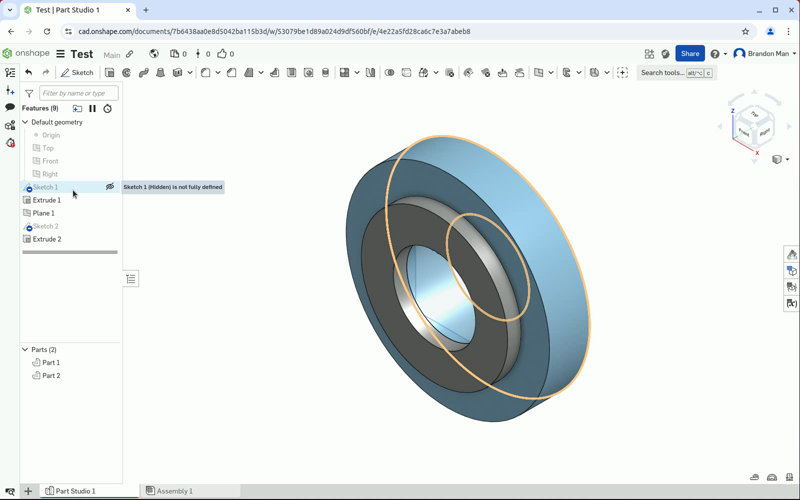
click(73, 189)